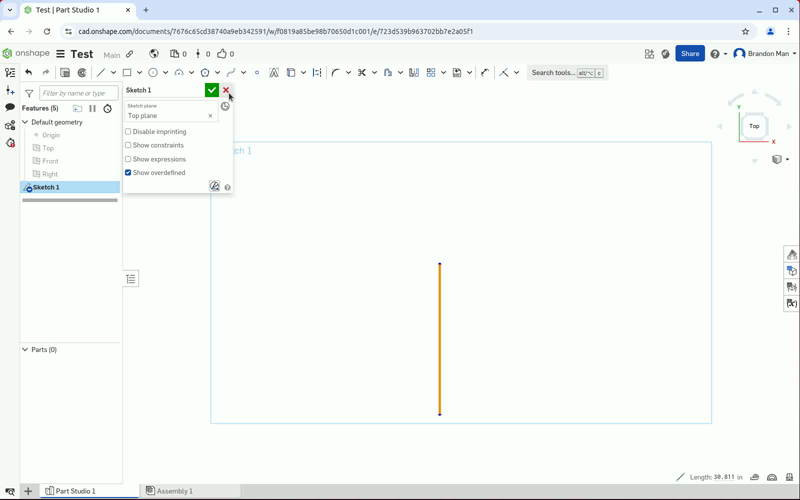
key(shift+h)
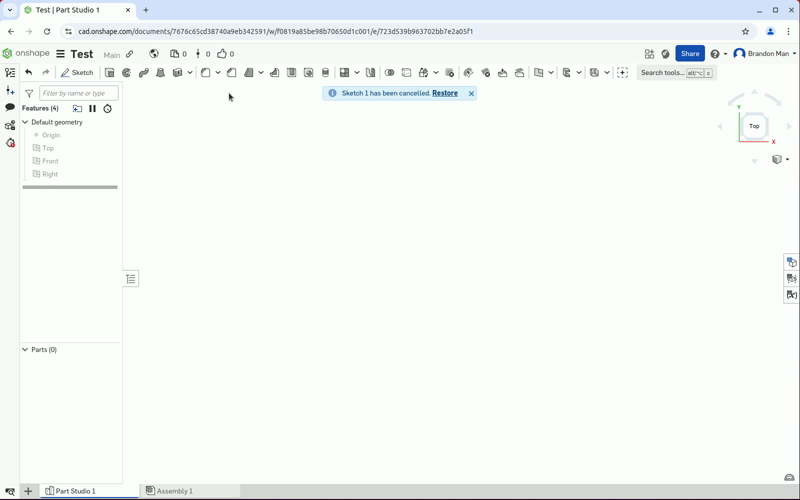
mouse_move(73, 352)
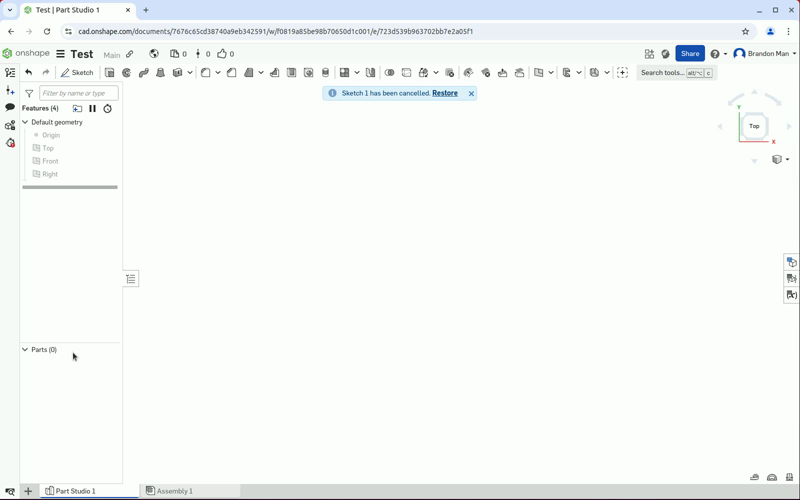
key(y)
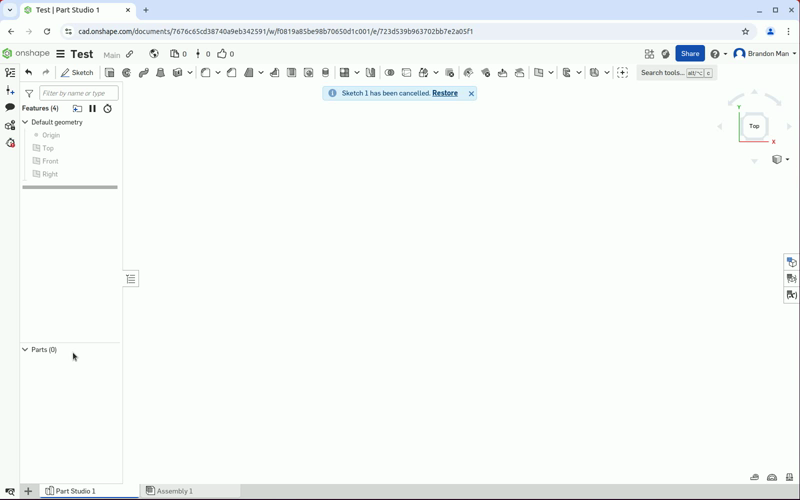
key(shift+p)
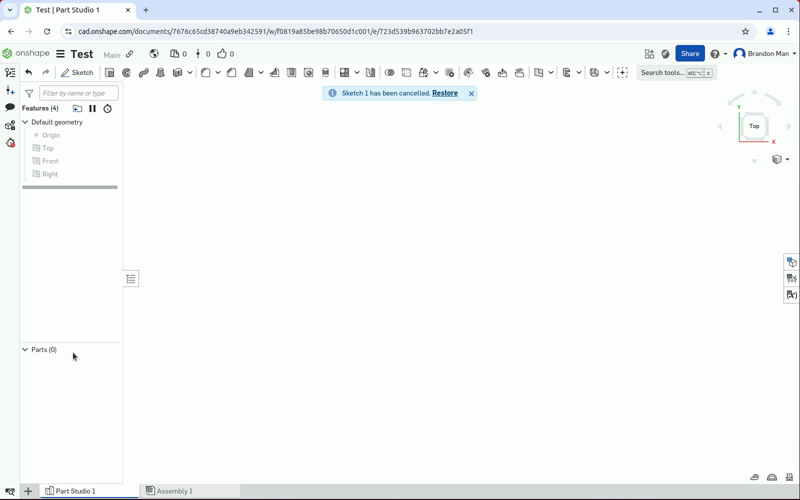
key(space)
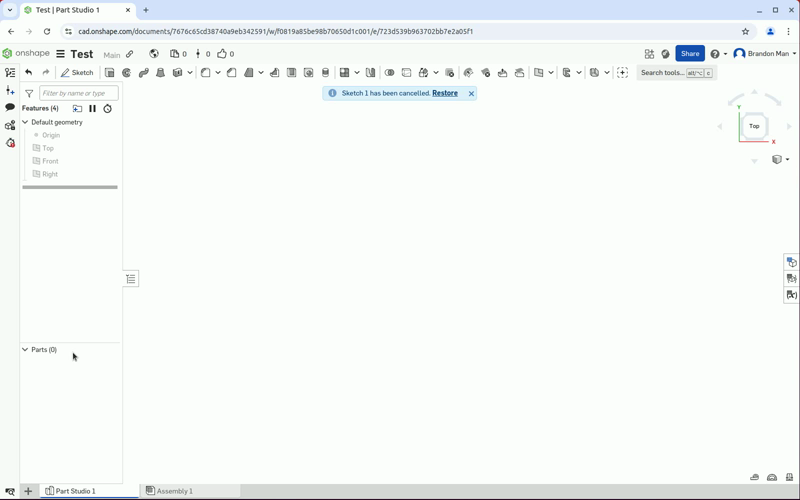
key_down(shift)
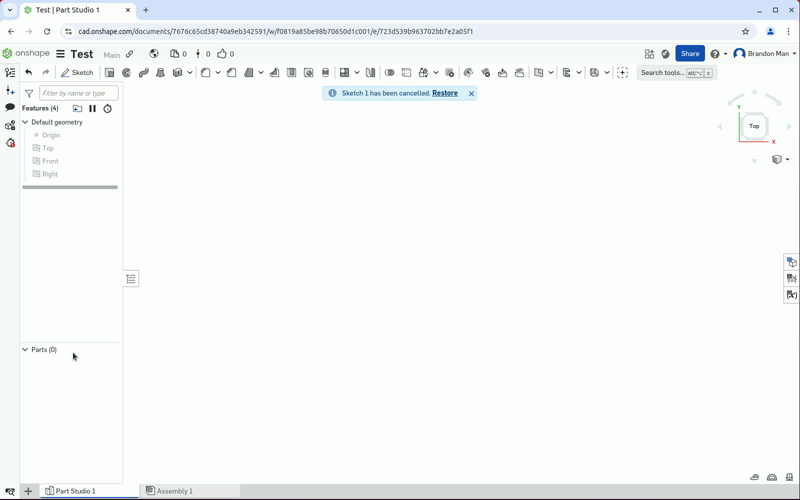
key(up)
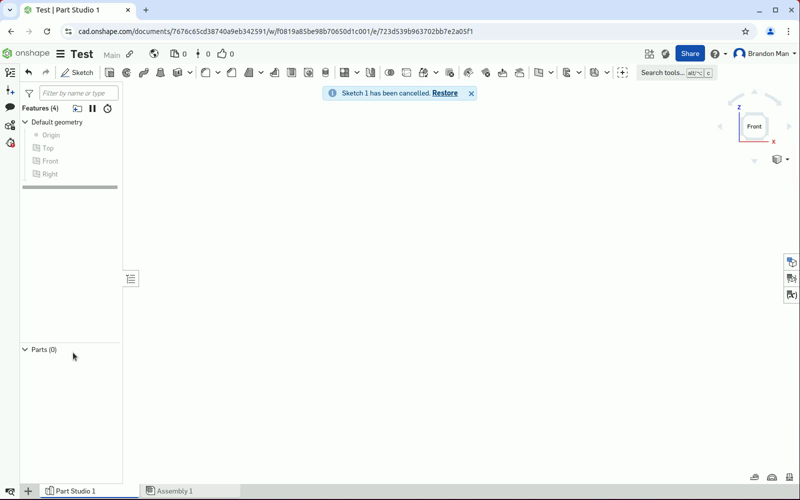
key_up(shift)
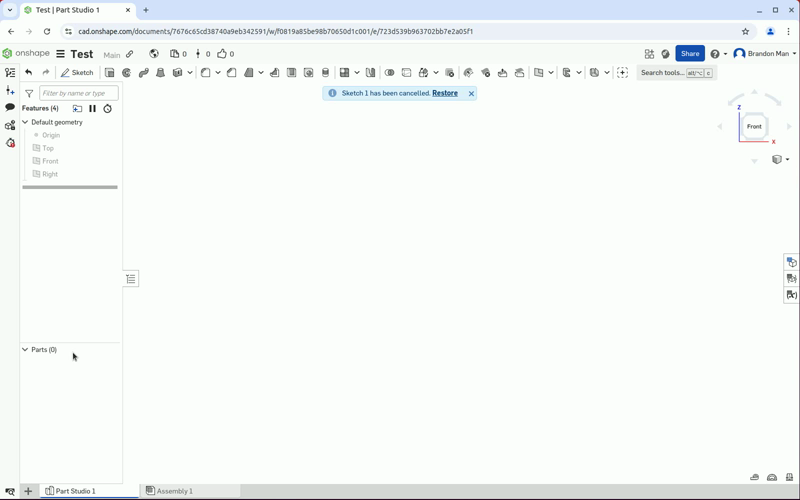
mouse_move(73, 352)
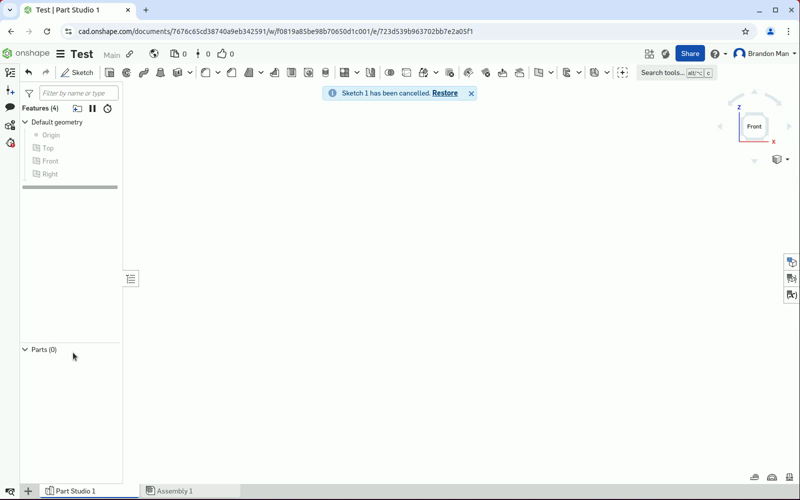
key(shift+y)
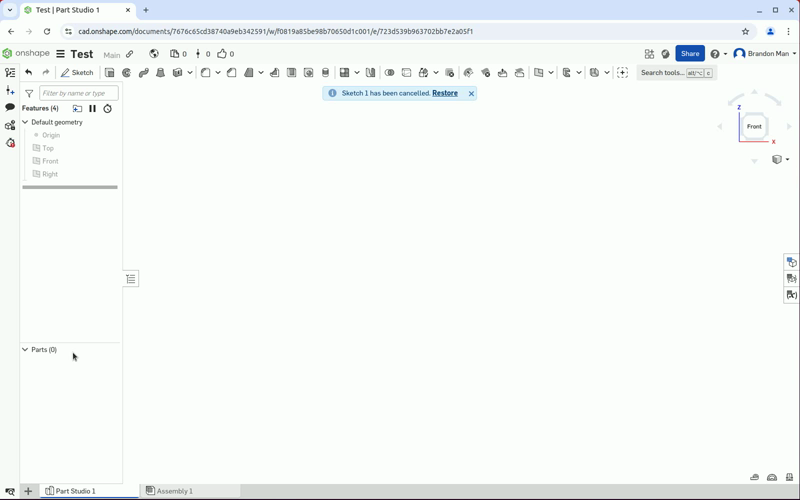
key(shift+s)
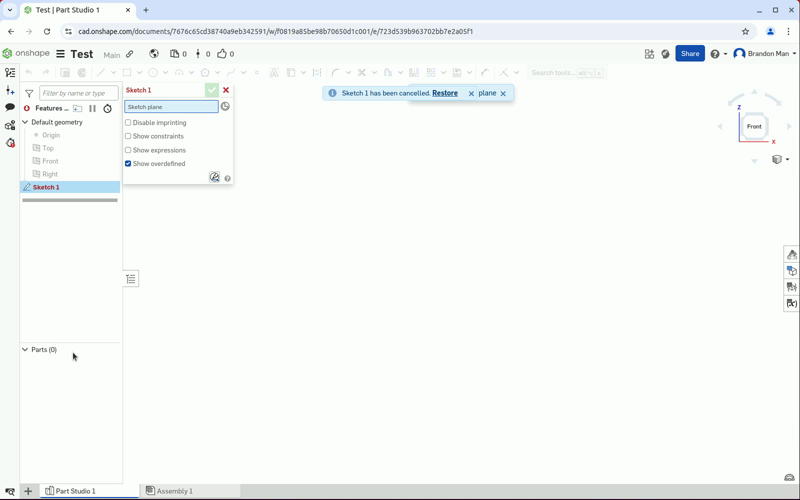
mouse_move(73, 163)
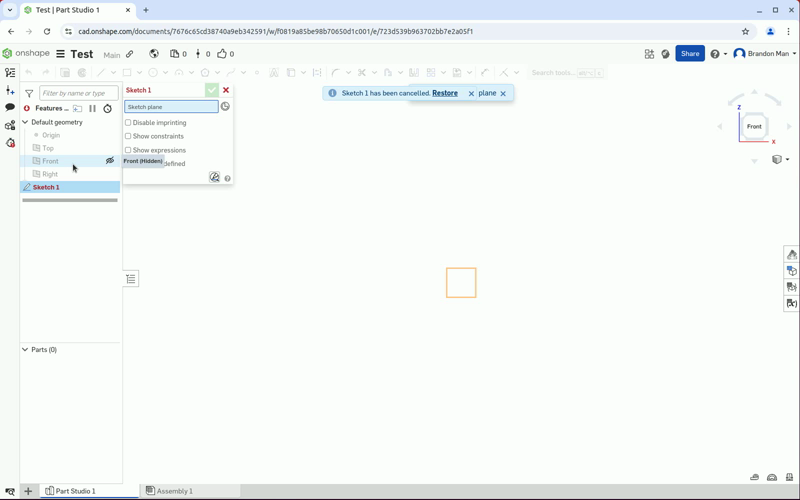
click(73, 163)
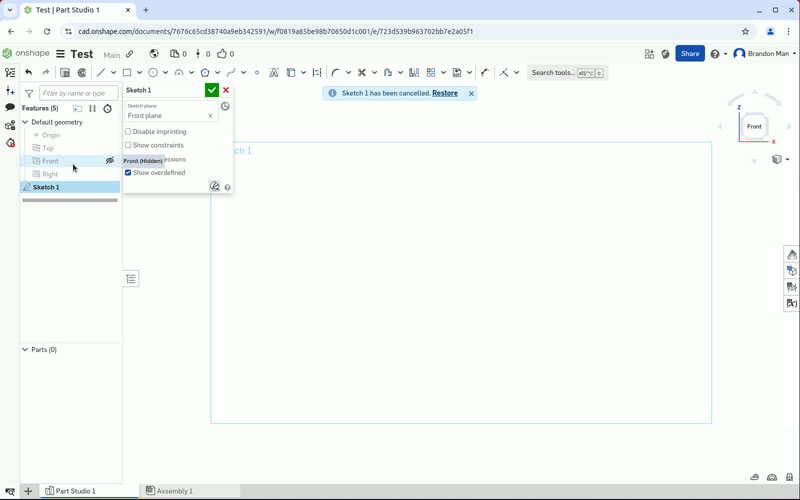
mouse_move(73, 352)
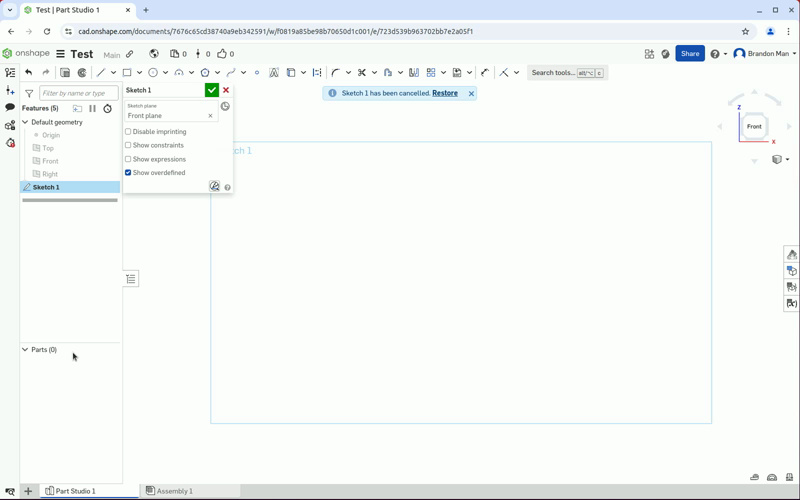
key(y)
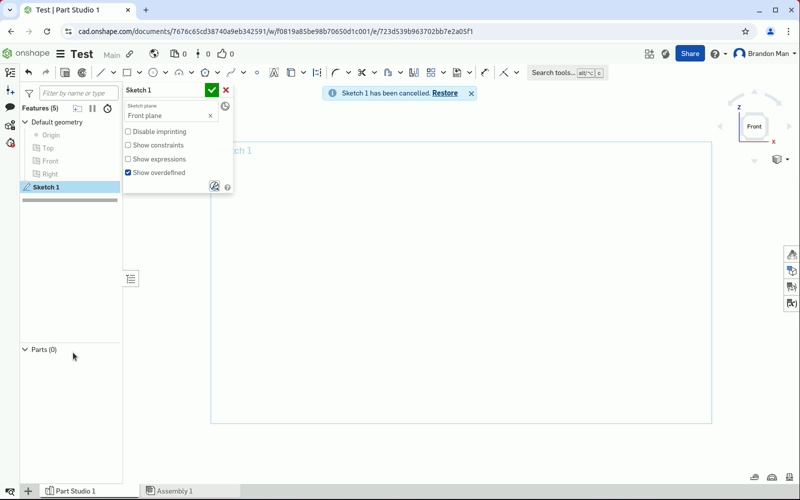
key(c)
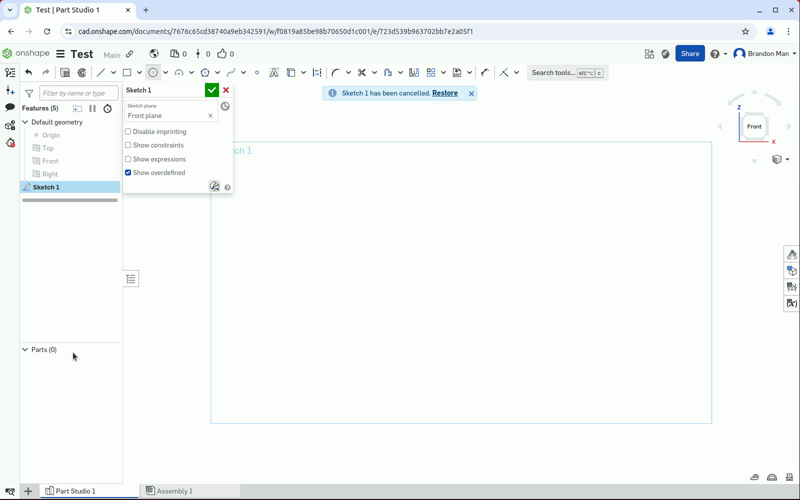
key_down(shift)
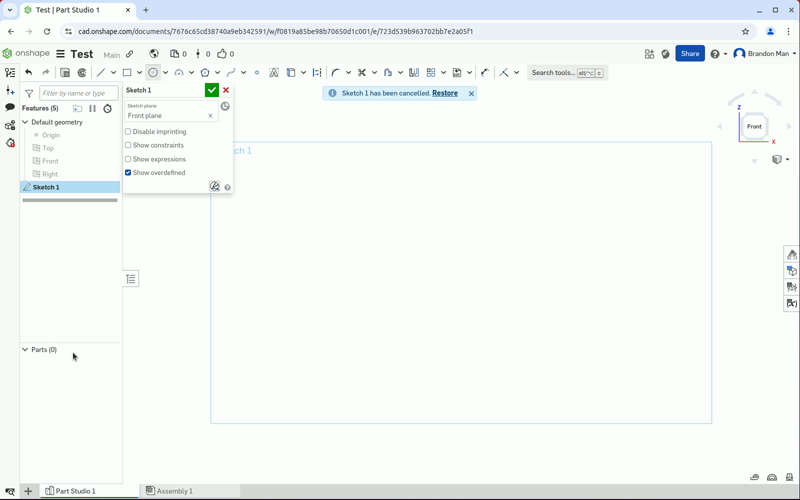
mouse_move(461, 282)
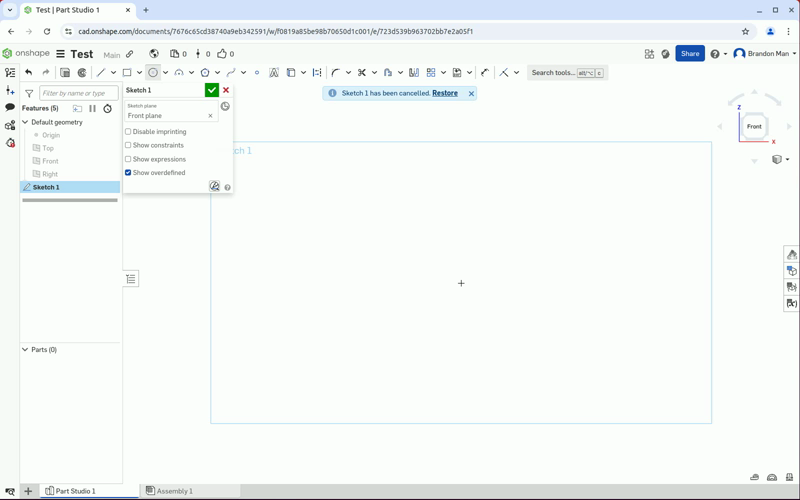
click(461, 282)
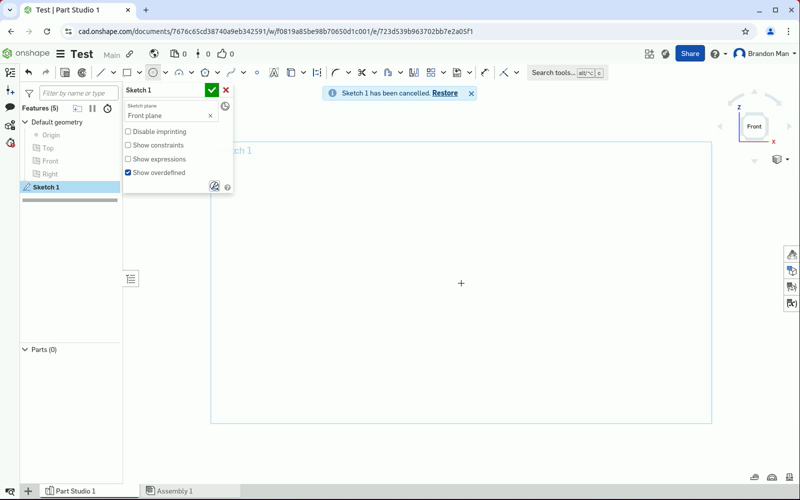
key_up(shift)
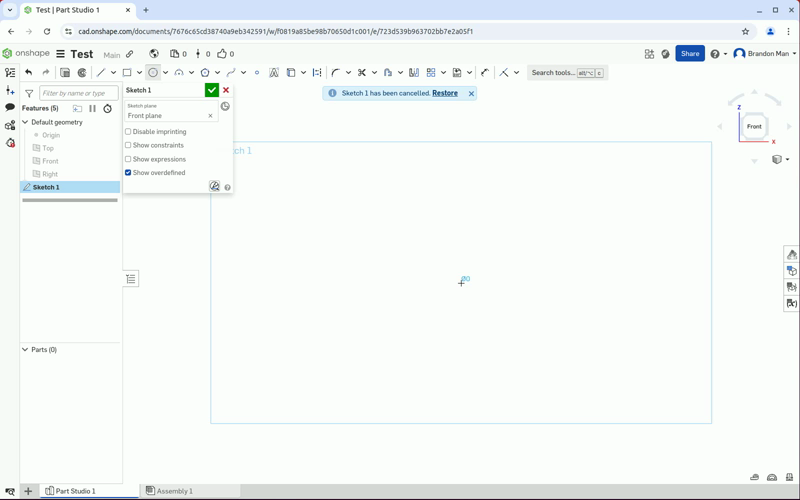
mouse_move(477, 282)
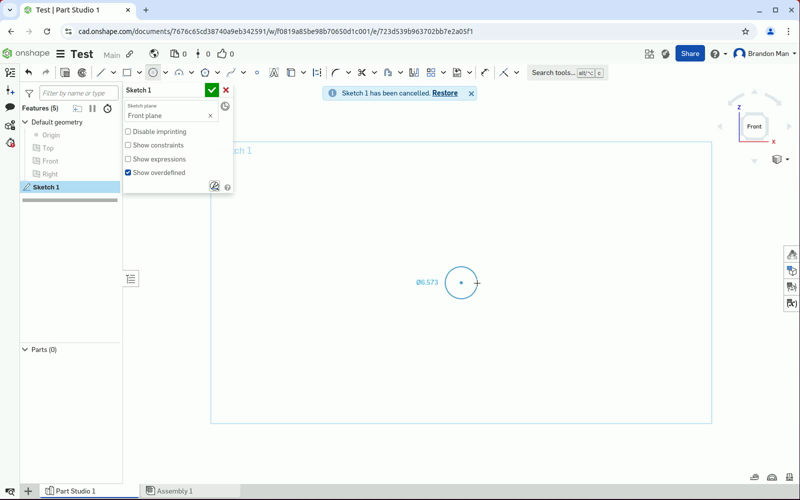
click(477, 282)
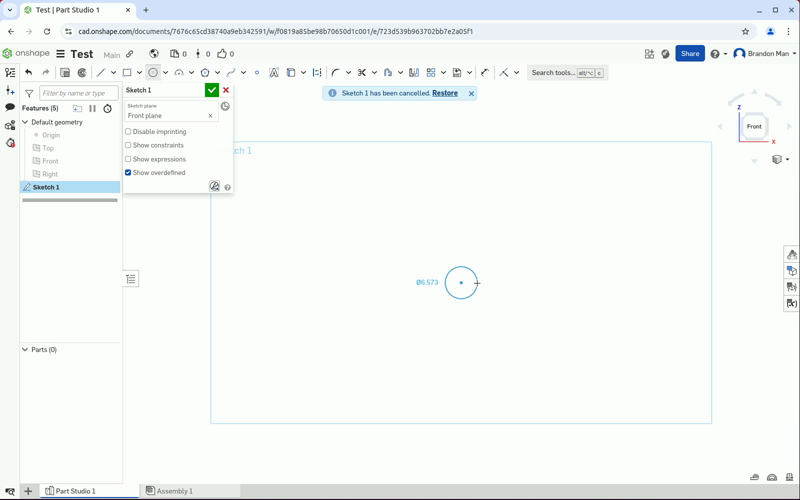
key(esc)
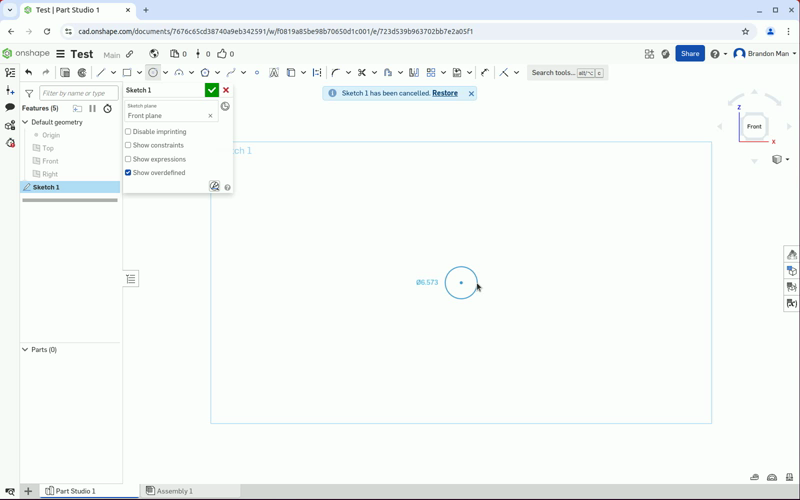
key(c)
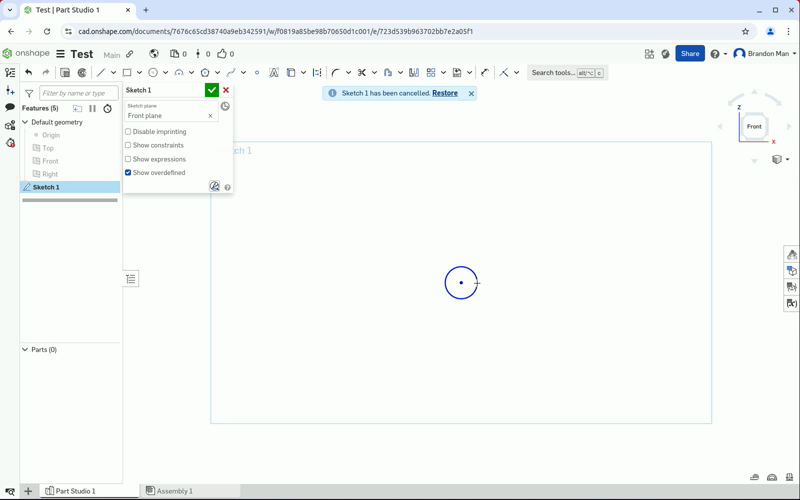
key_down(shift)
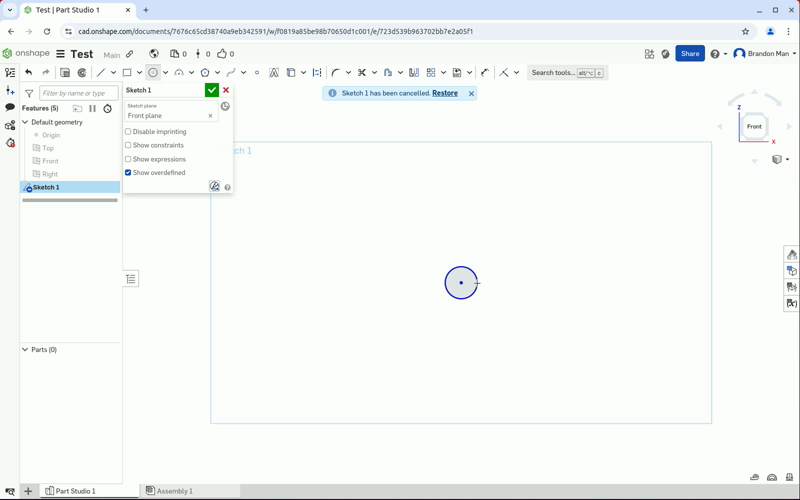
mouse_move(461, 282)
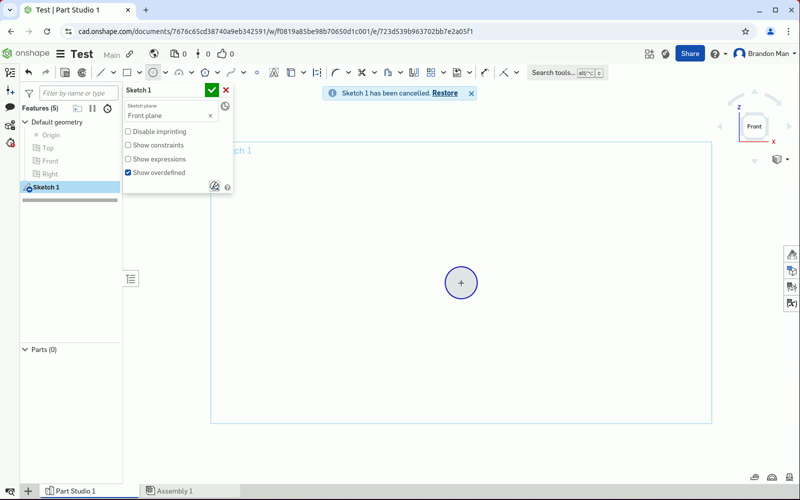
click(461, 282)
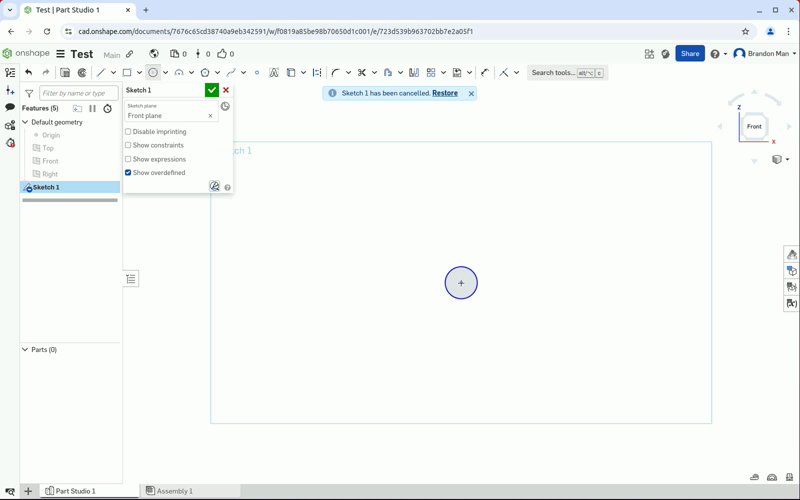
key_up(shift)
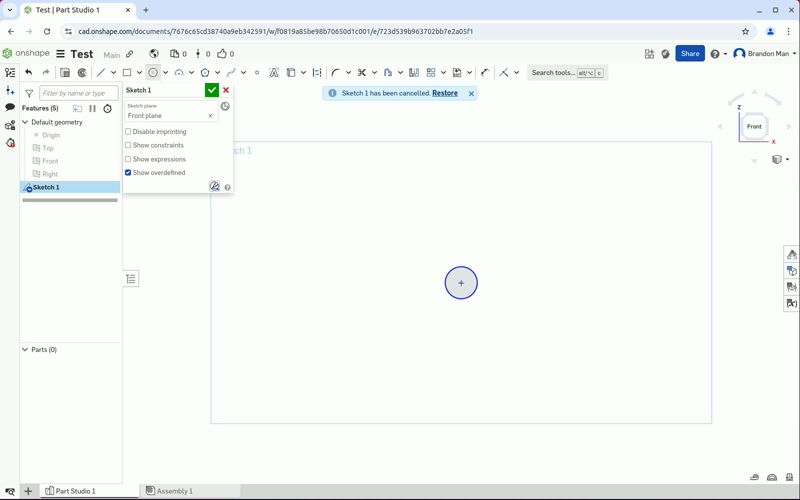
mouse_move(469, 282)
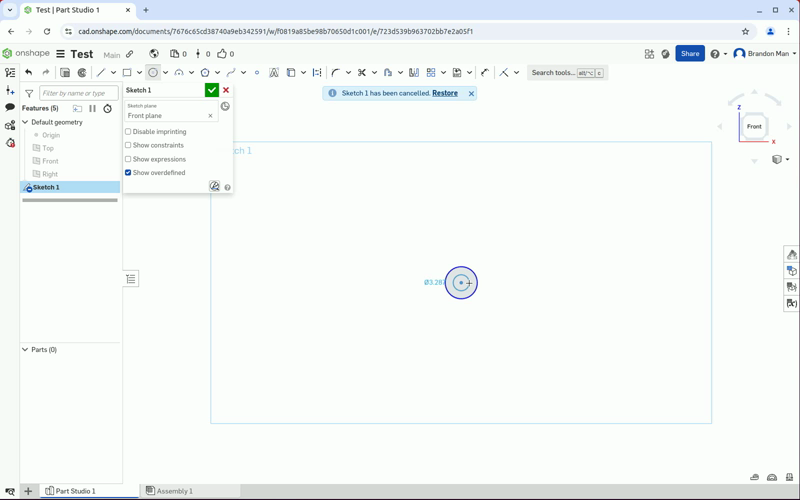
click(469, 282)
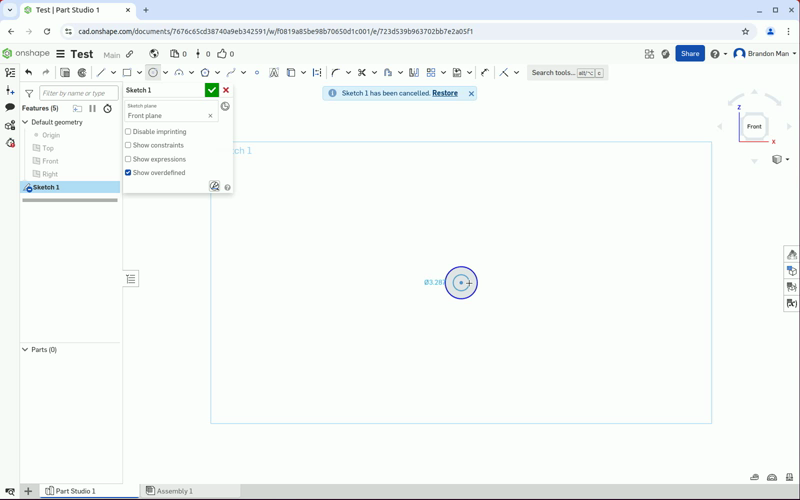
key(esc)
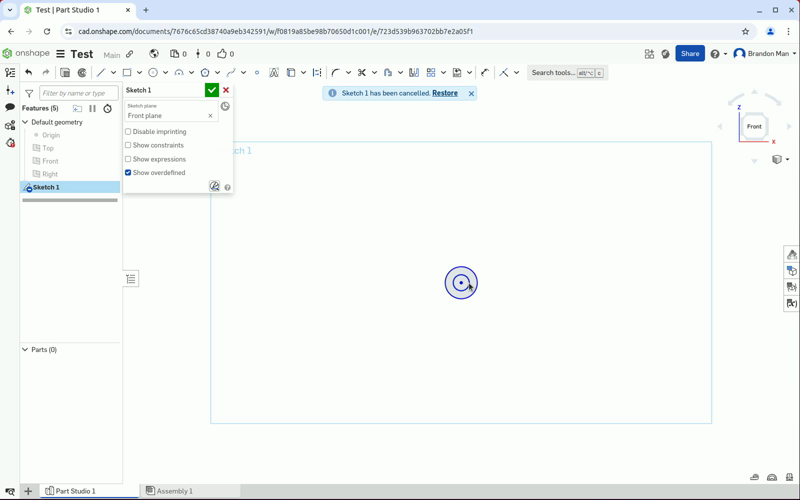
mouse_move(460, 269)
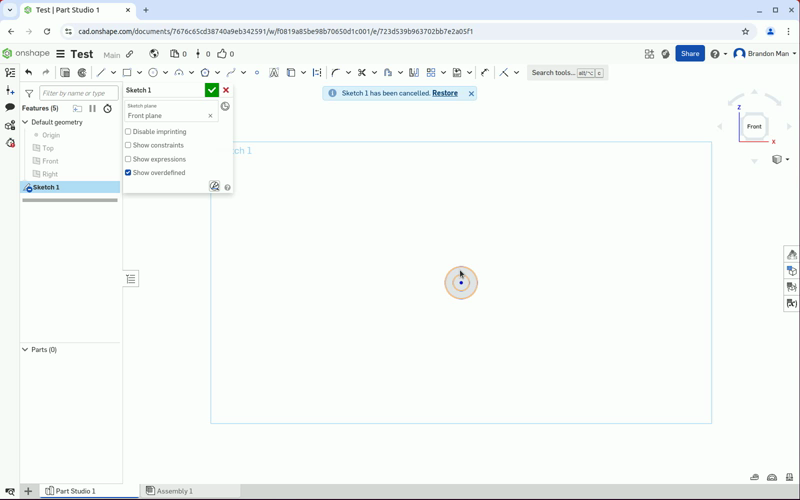
scroll(6)
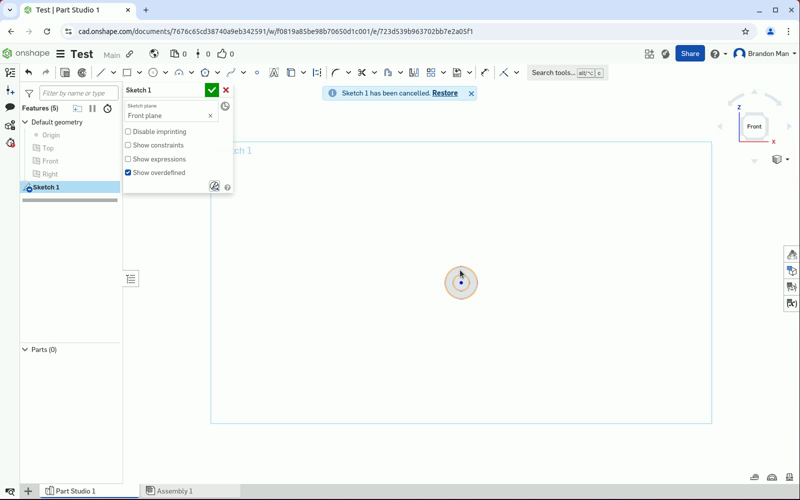
scroll(6)
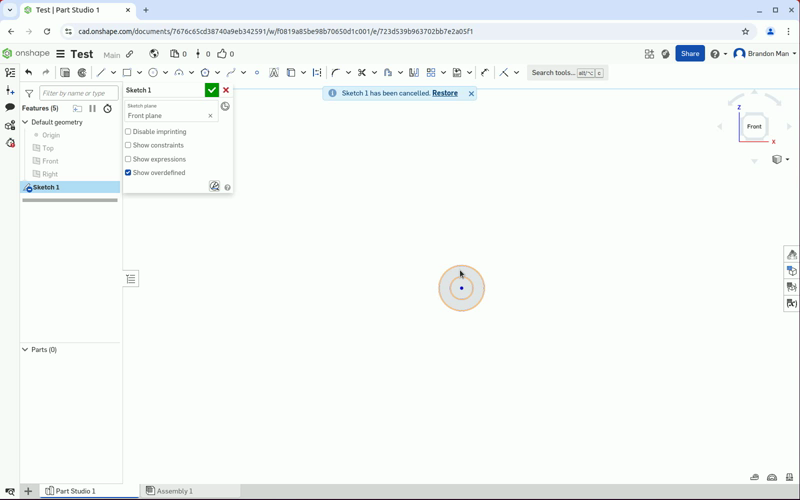
scroll(6)
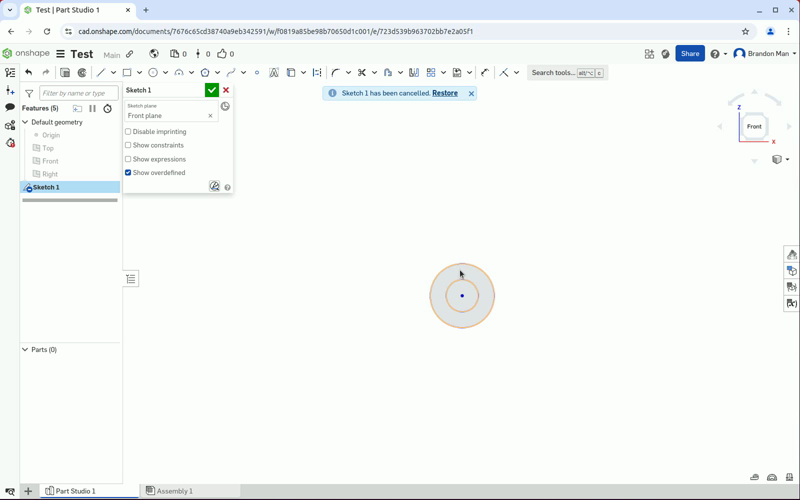
scroll(6)
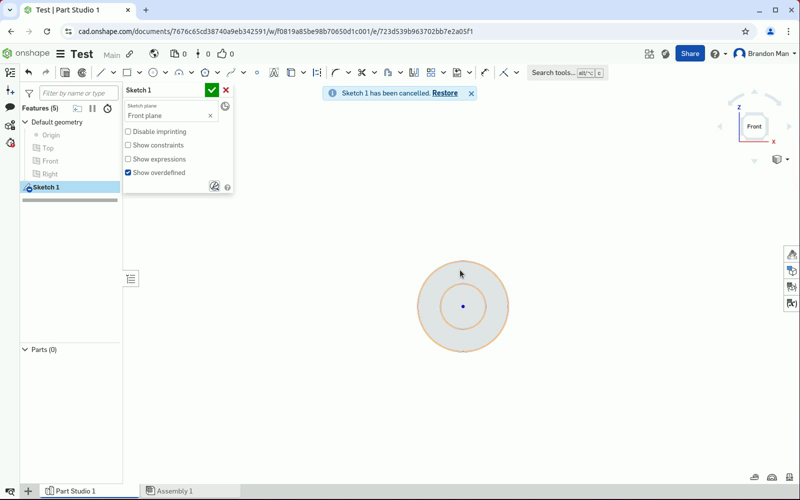
scroll(6)
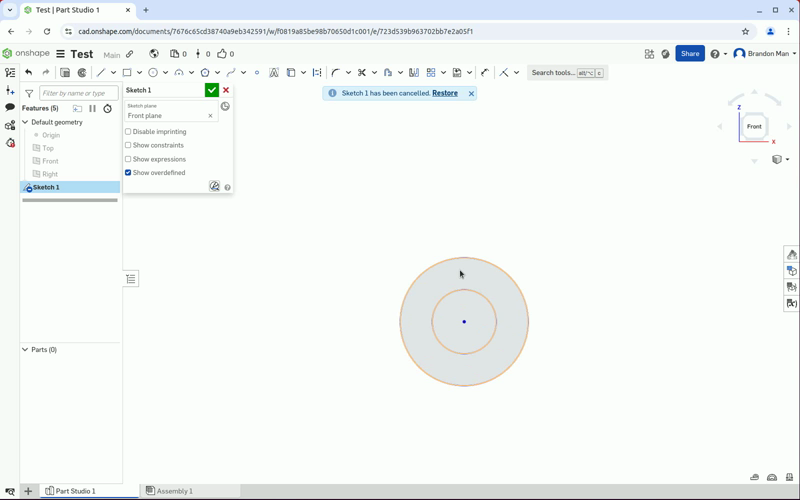
scroll(6)
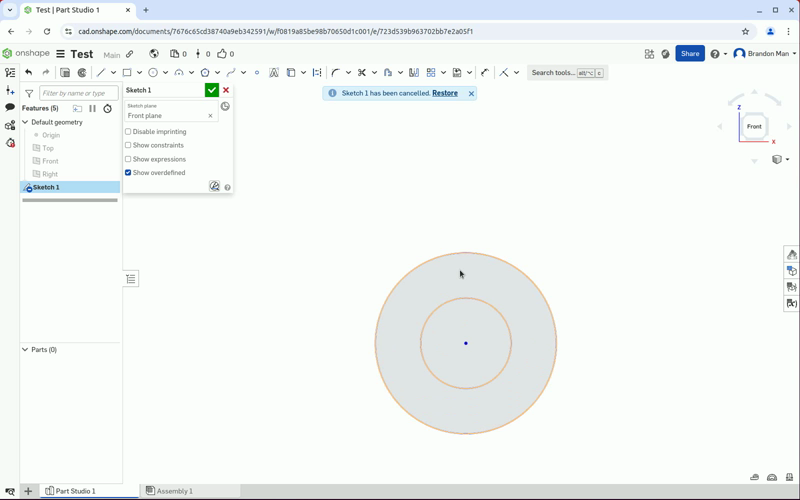
scroll(6)
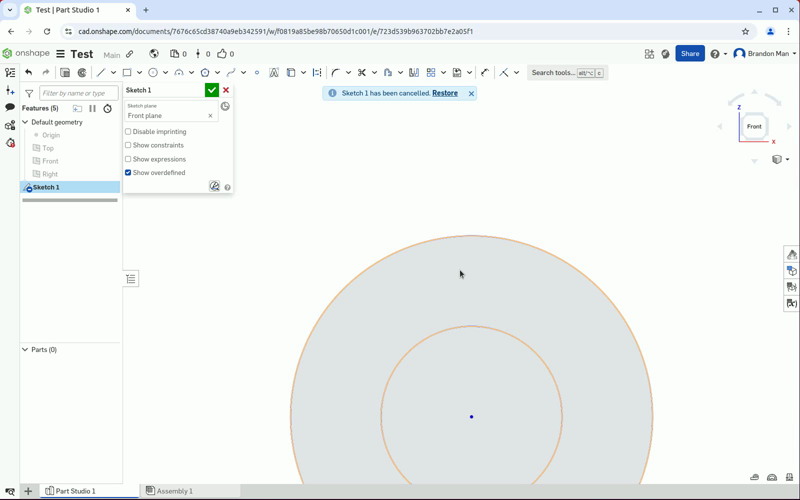
click(460, 269)
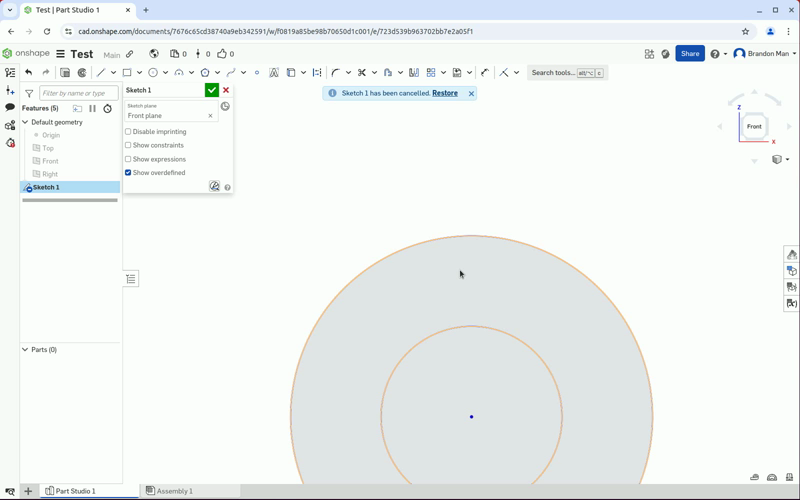
scroll(-6)
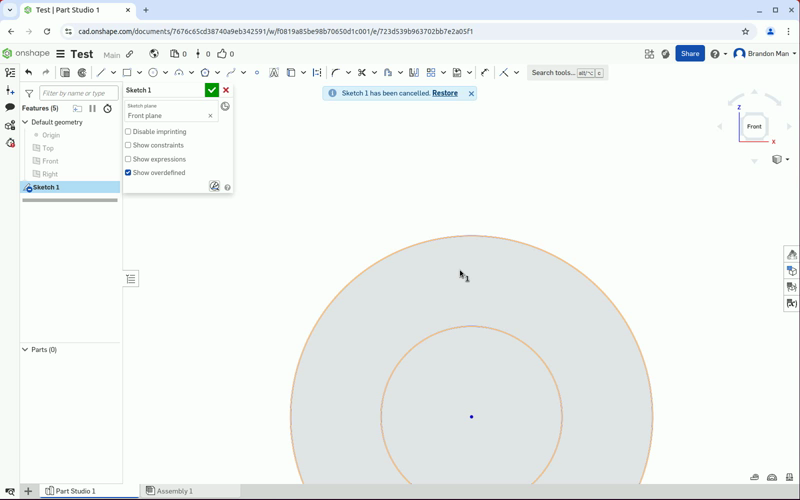
scroll(-6)
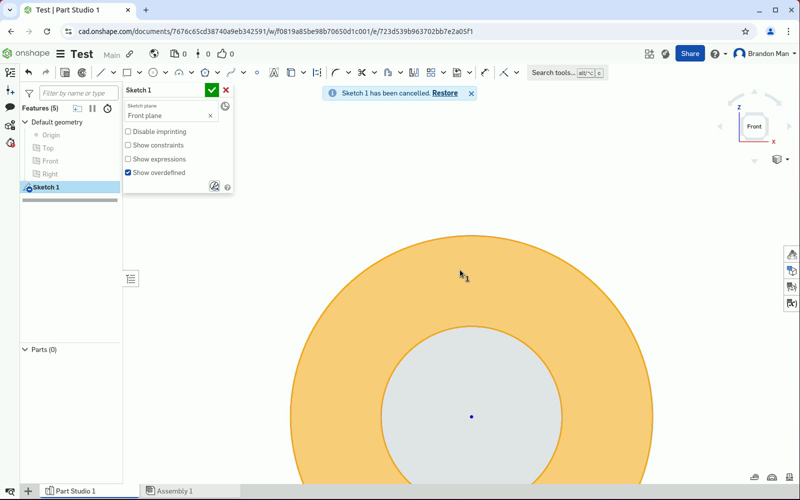
scroll(-6)
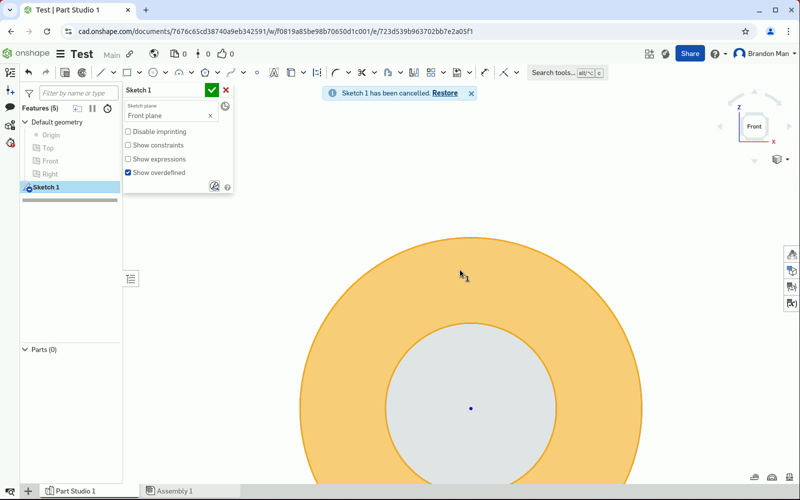
scroll(-6)
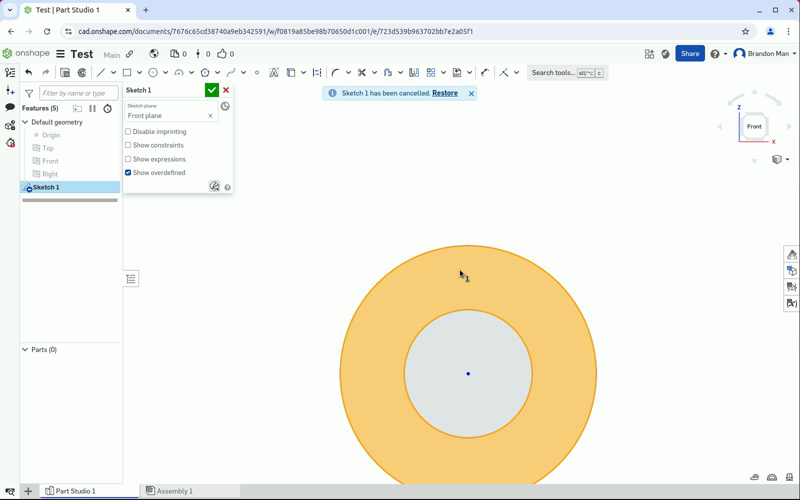
scroll(-6)
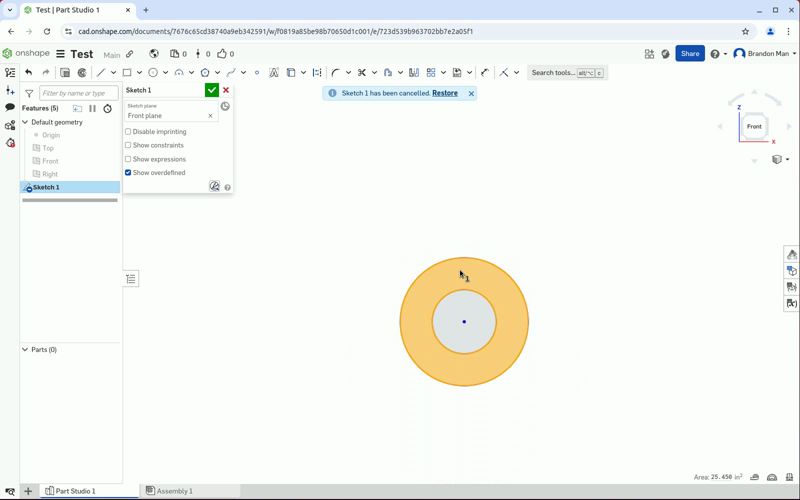
scroll(-6)
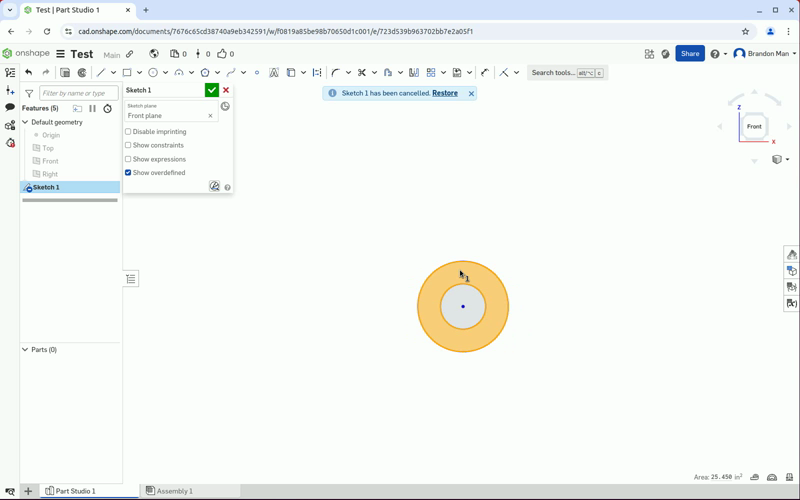
scroll(-6)
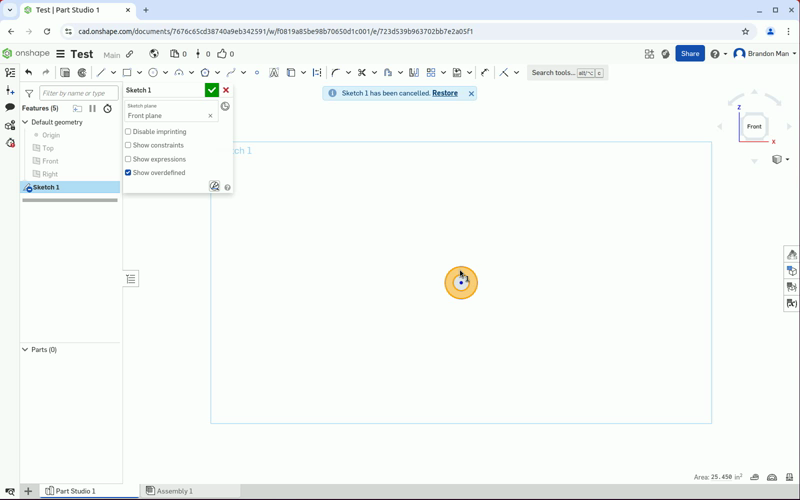
mouse_move(73, 352)
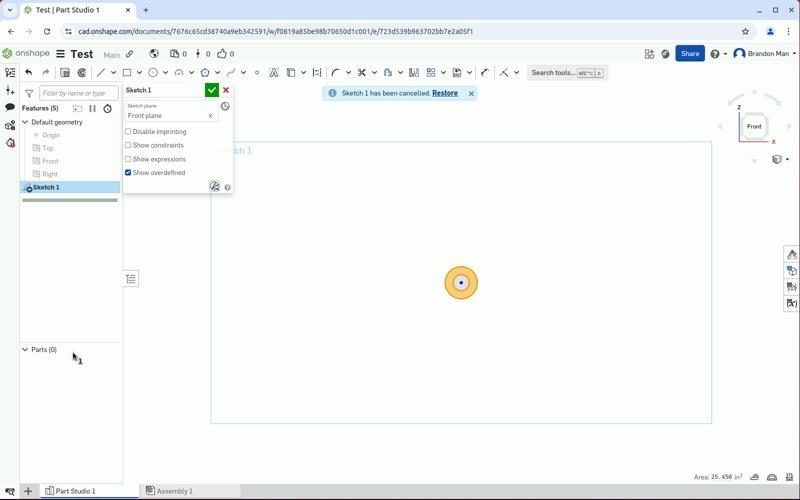
key(shift+y)
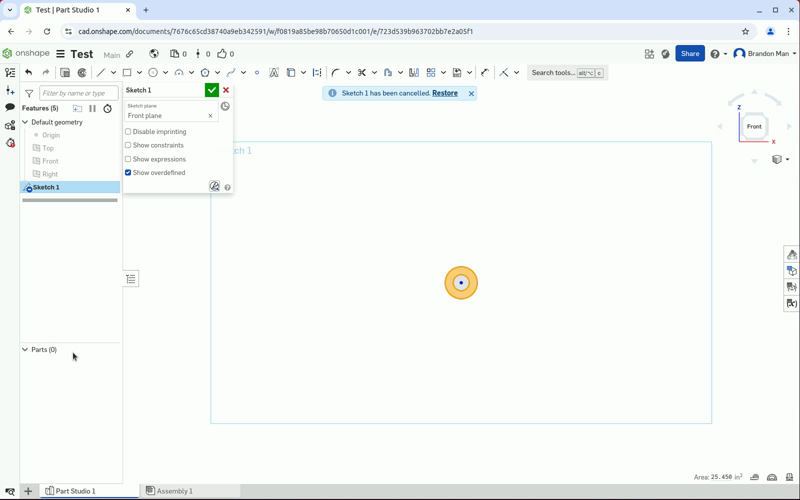
key(shift+e)
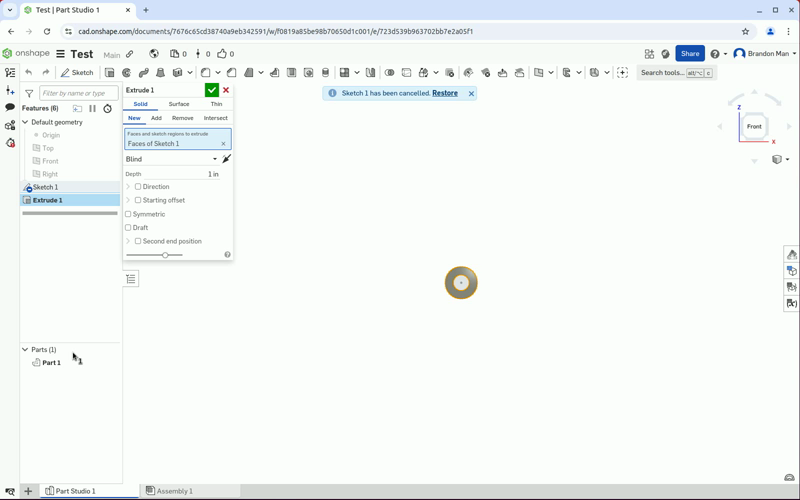
mouse_move(143, 106)
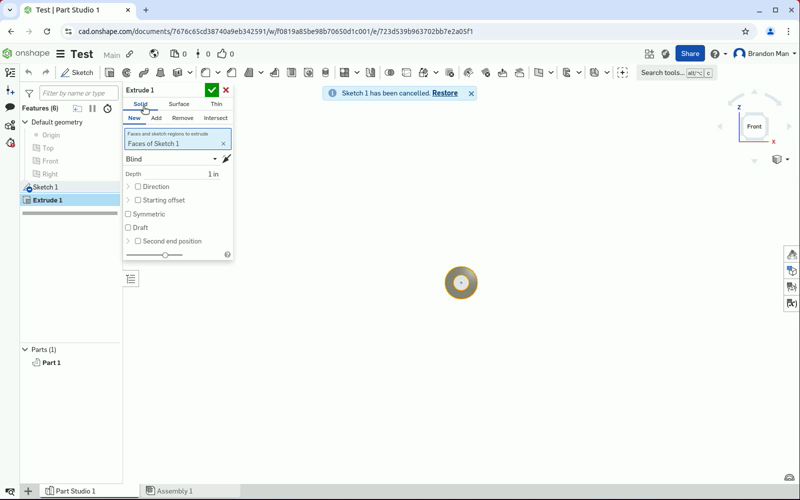
click(143, 106)
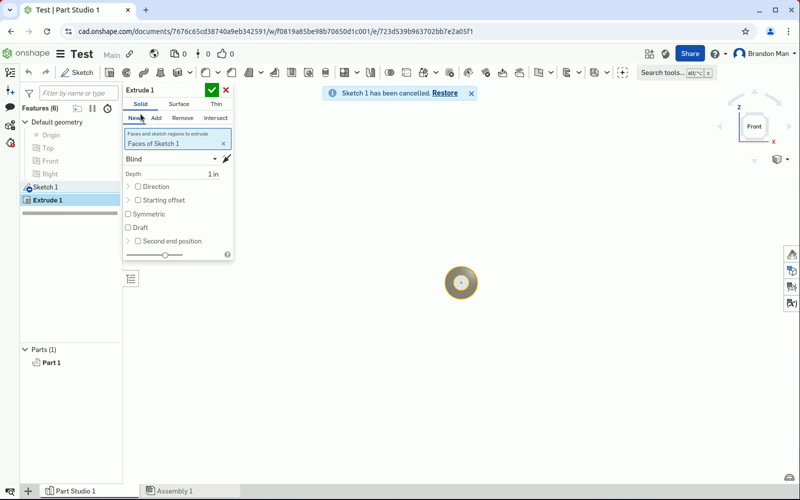
mouse_move(137, 120)
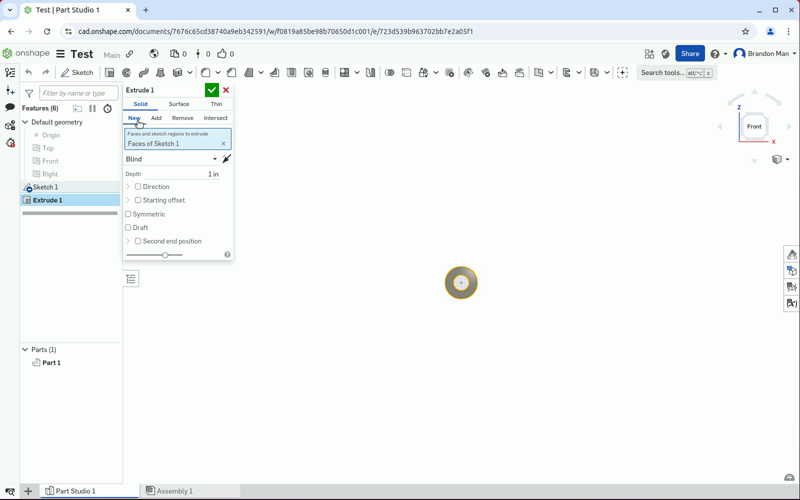
click(137, 120)
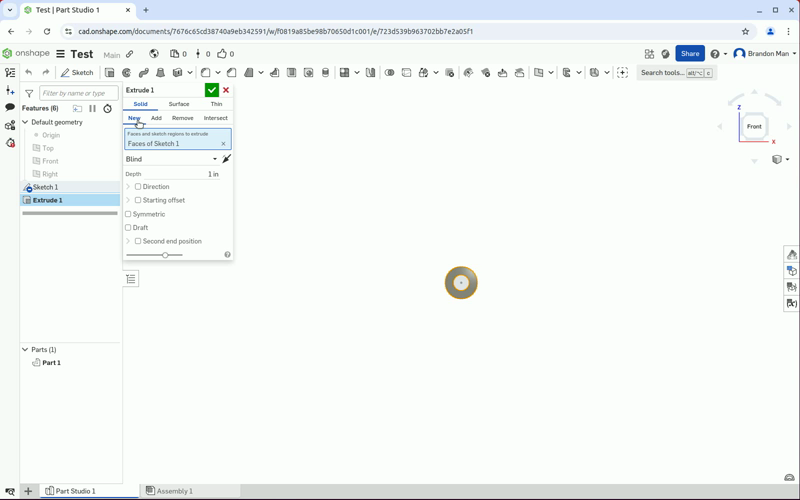
key(tab, 4)
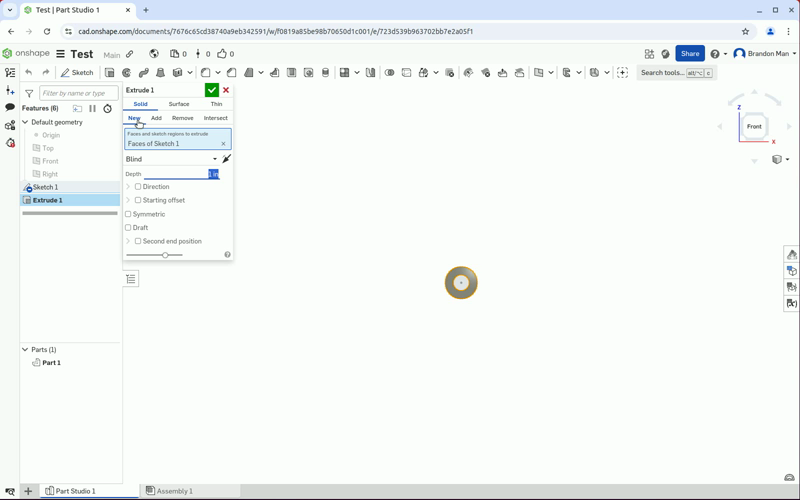
text(7.703)
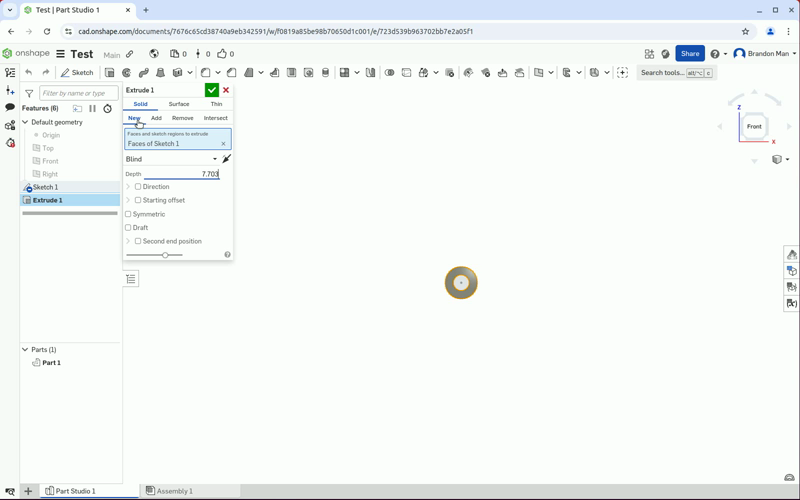
key(enter)
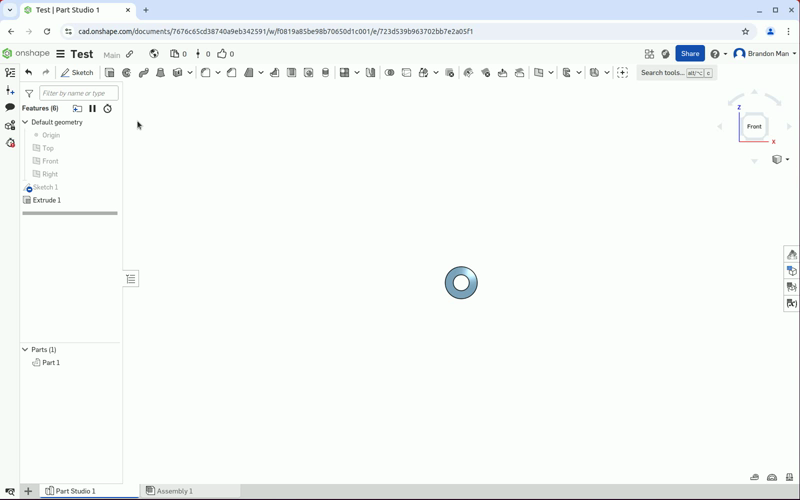
key(shift+h)
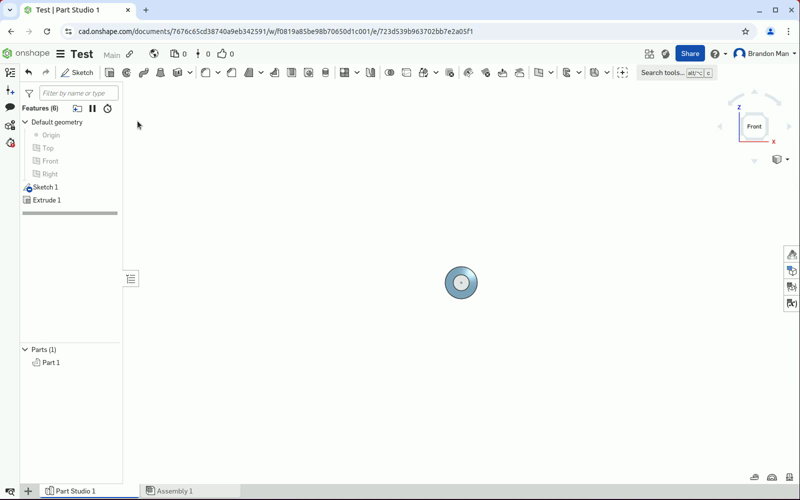
key(shift+h)
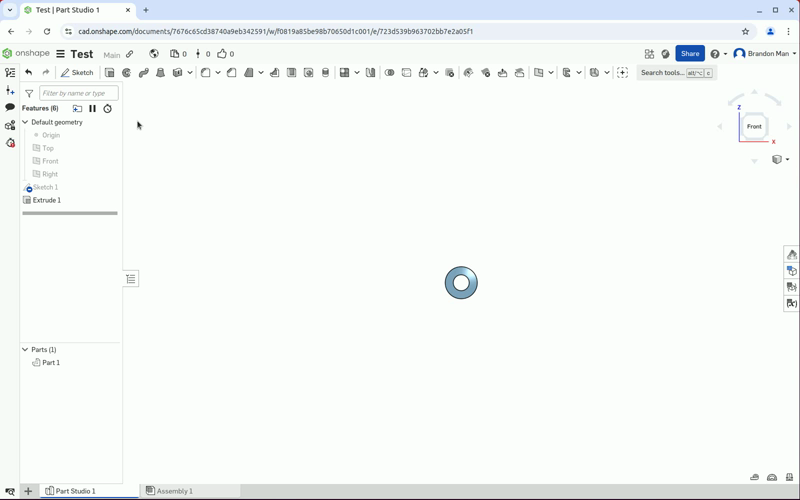
mouse_move(73, 189)
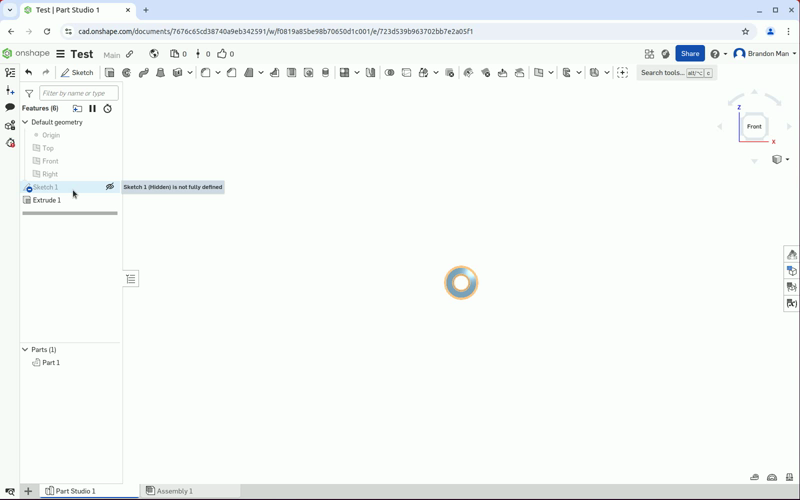
click(73, 189)
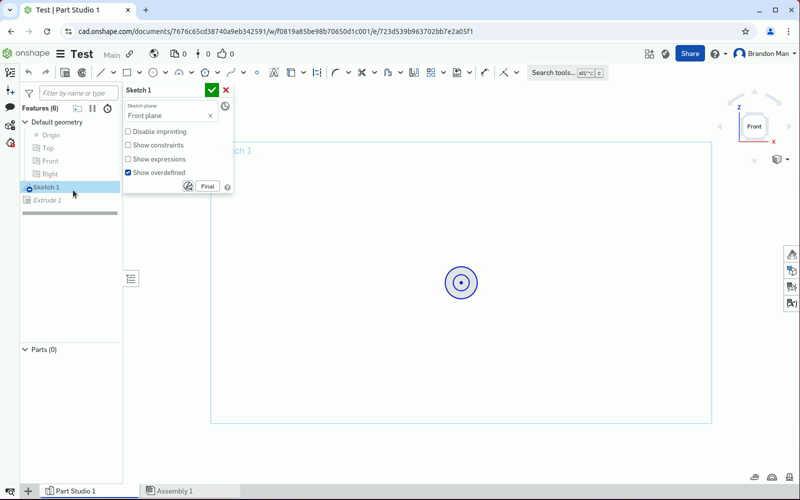
mouse_move(229, 92)
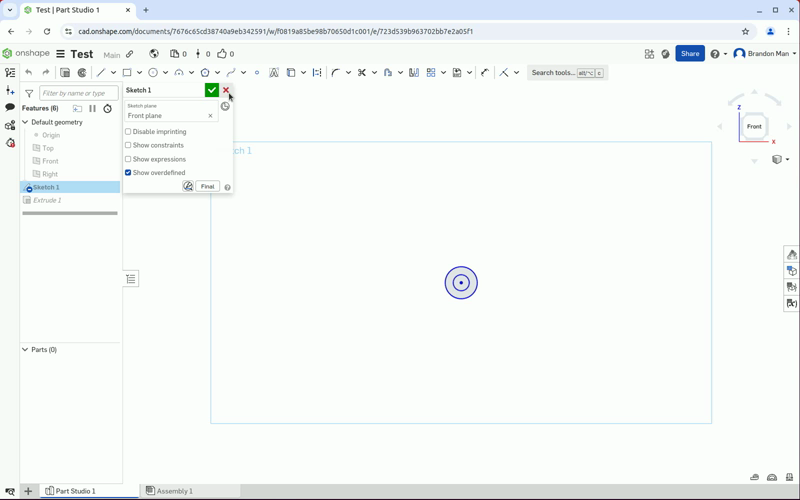
click(229, 92)
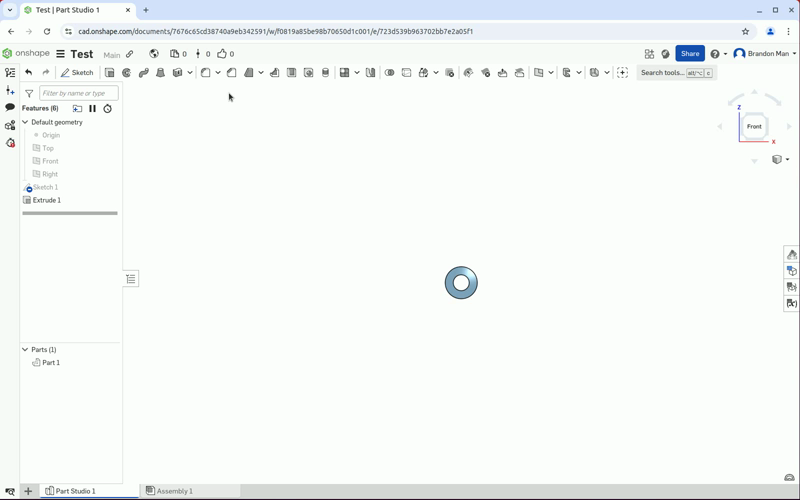
mouse_move(541, 75)
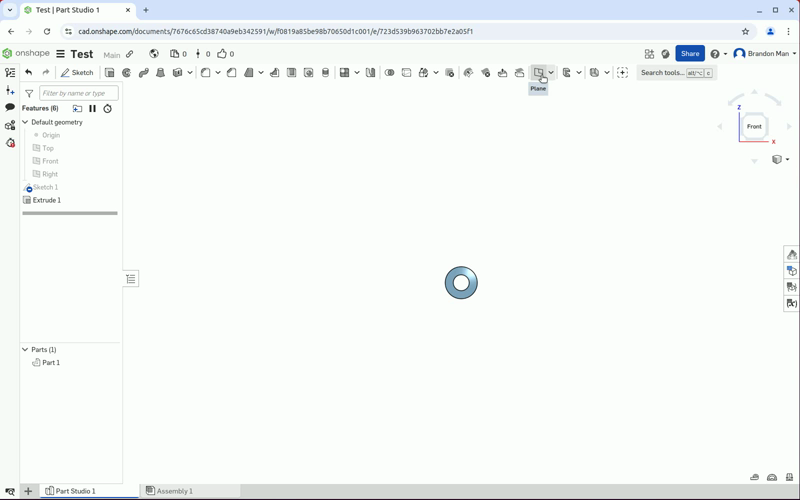
click(541, 75)
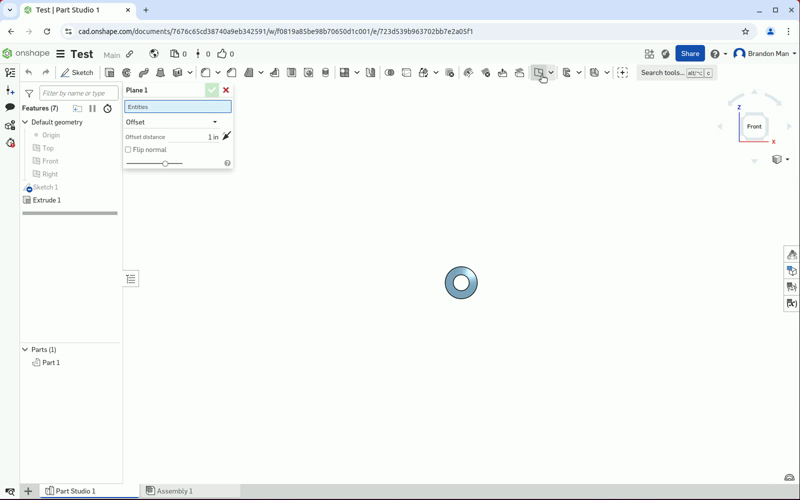
mouse_move(73, 163)
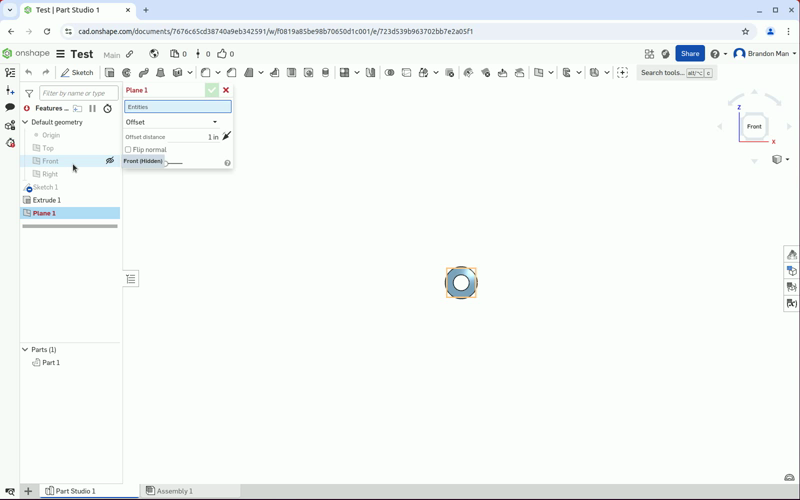
click(73, 163)
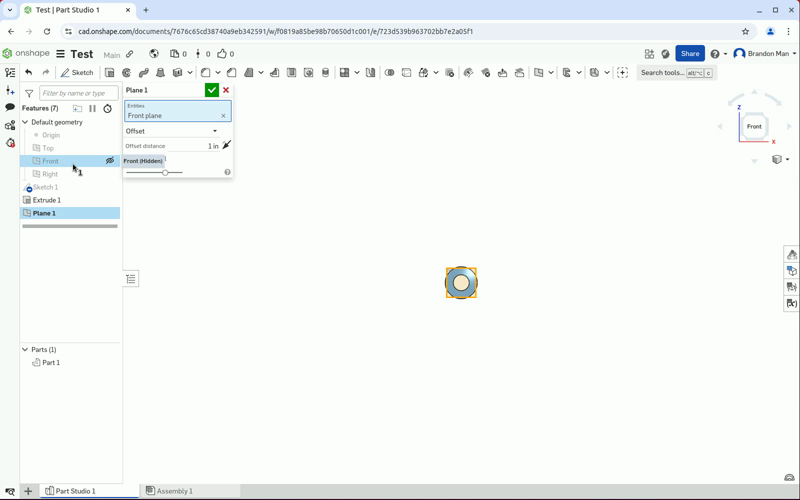
key(tab, 2)
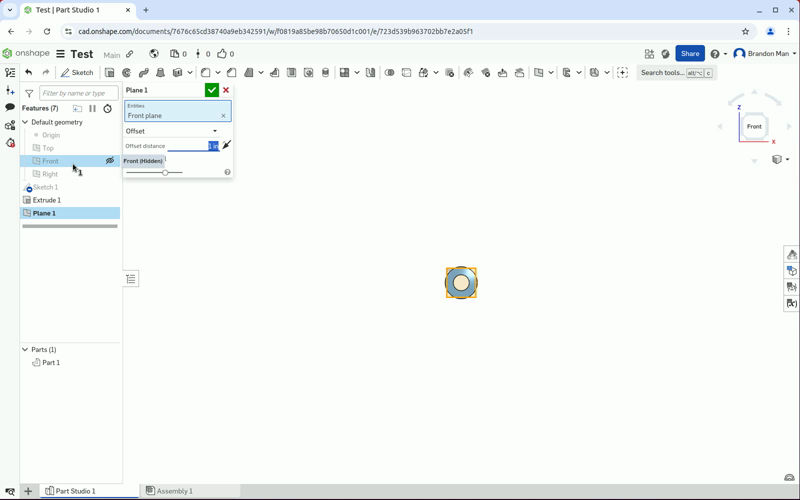
text(7.703)
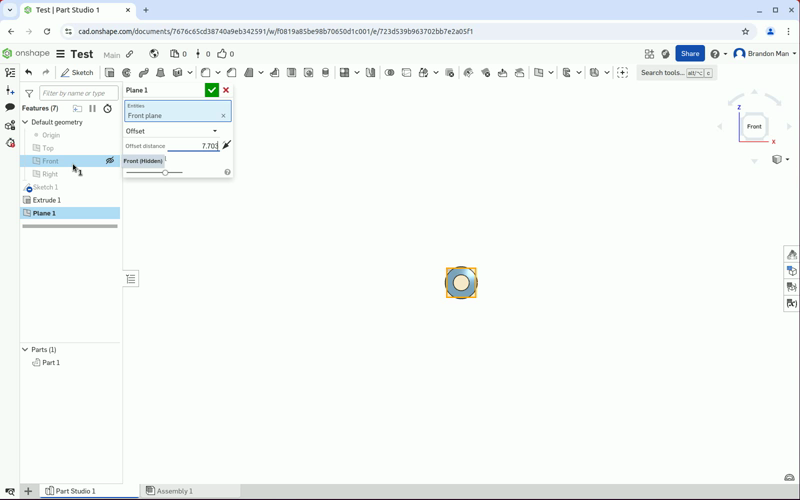
key(enter, 2)
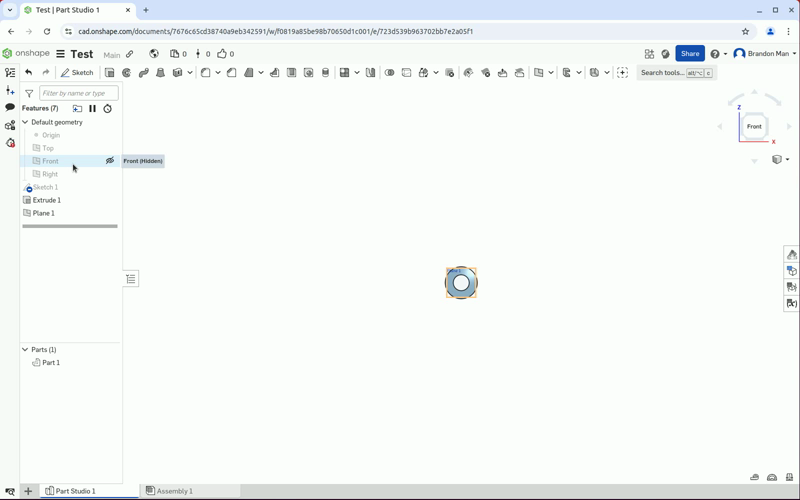
key(shift+s)
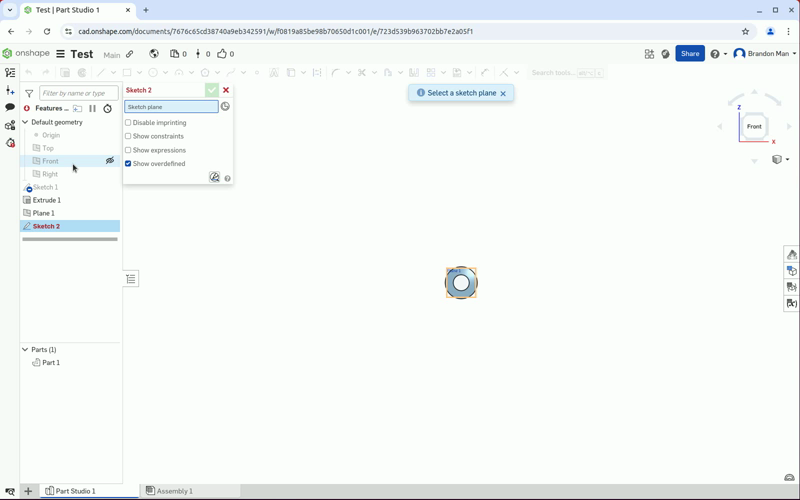
mouse_move(73, 215)
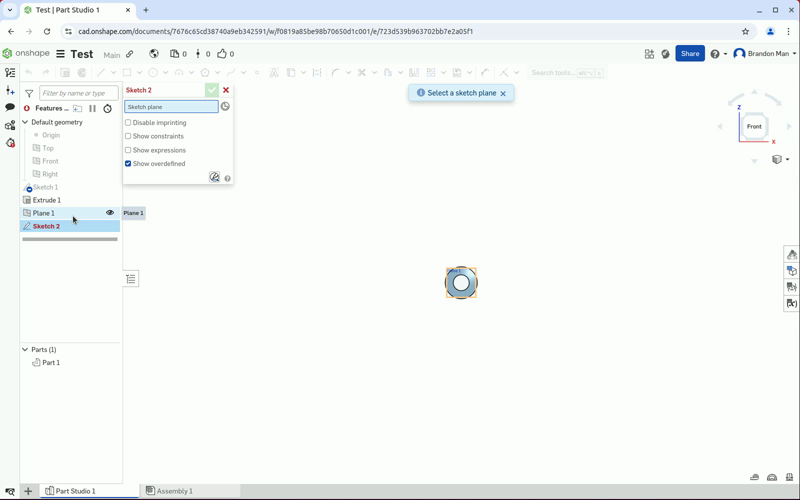
click(73, 215)
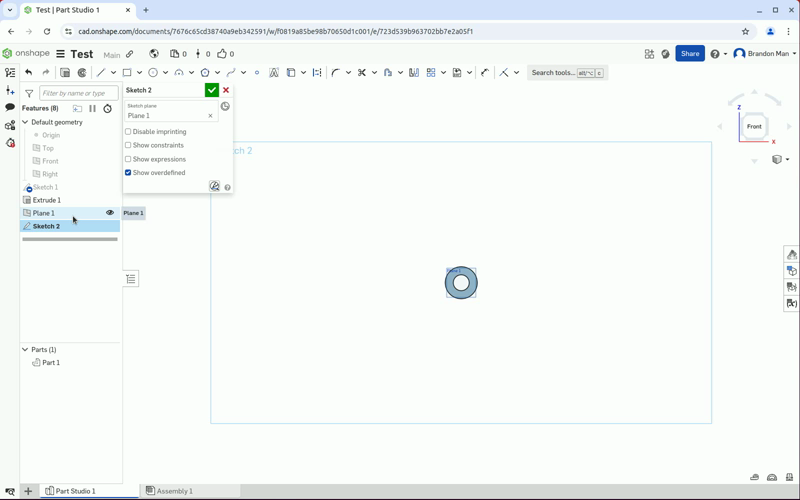
mouse_move(73, 352)
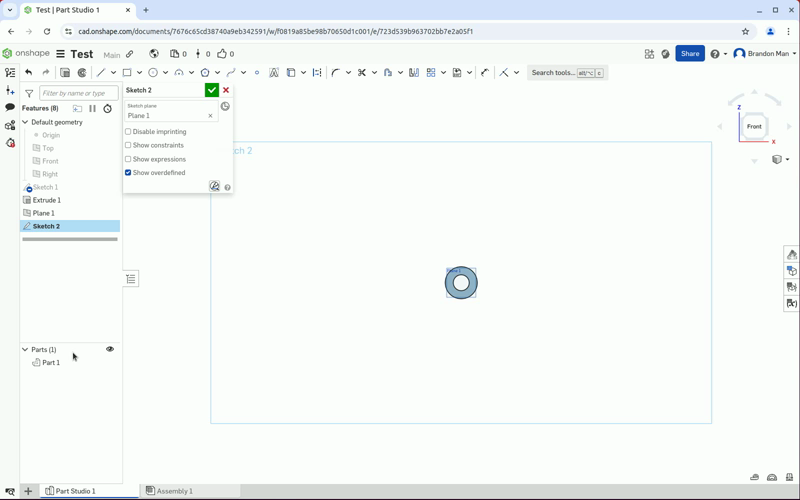
key(y)
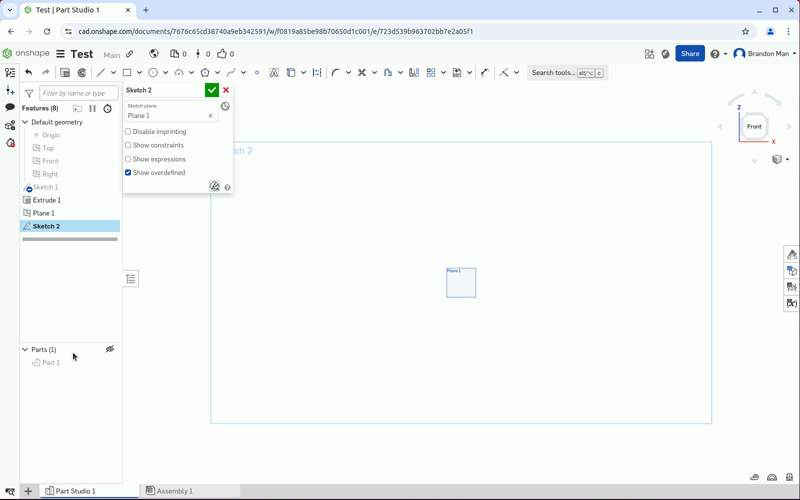
key(c)
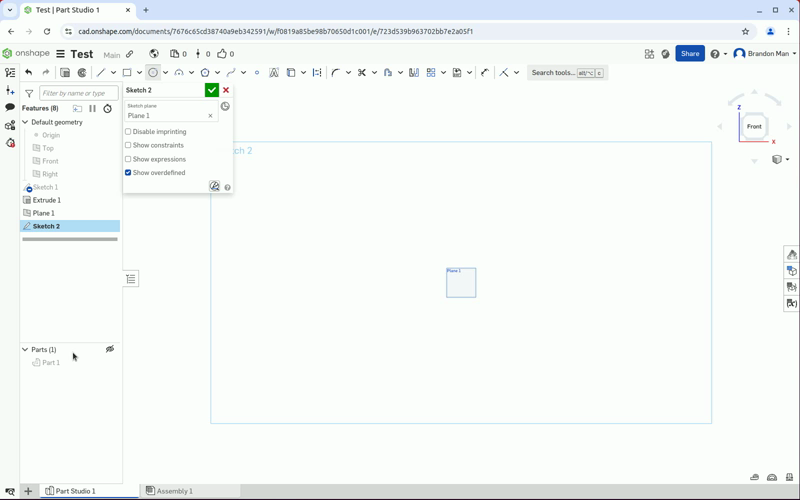
key_down(shift)
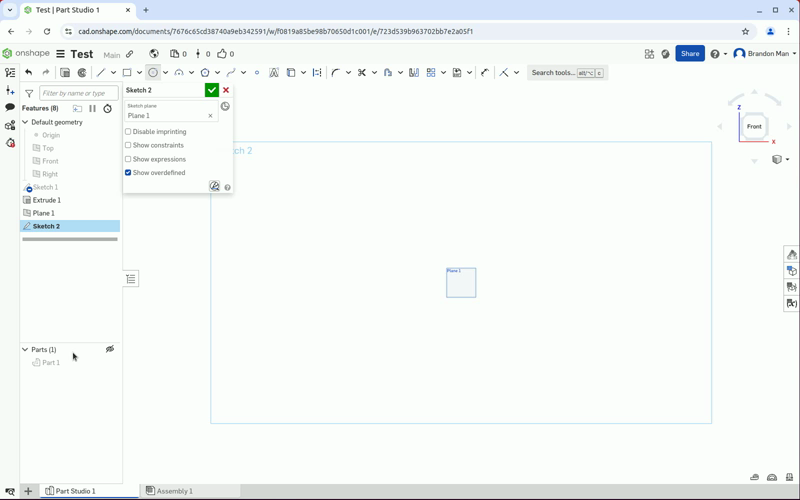
mouse_move(461, 282)
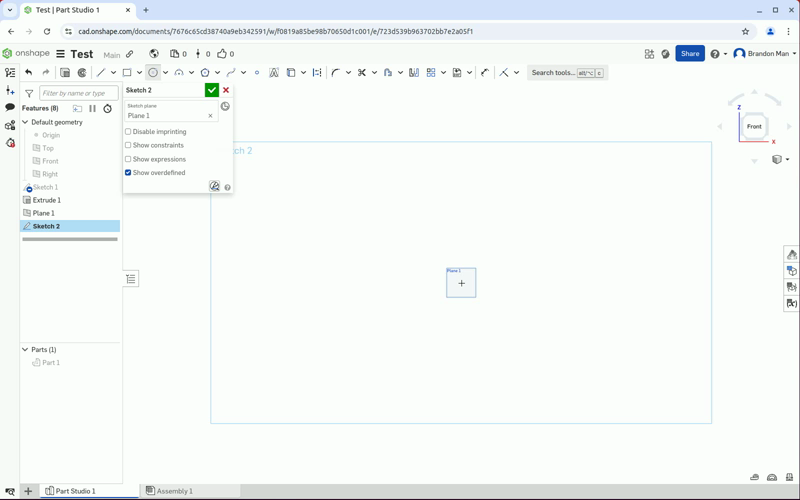
click(461, 282)
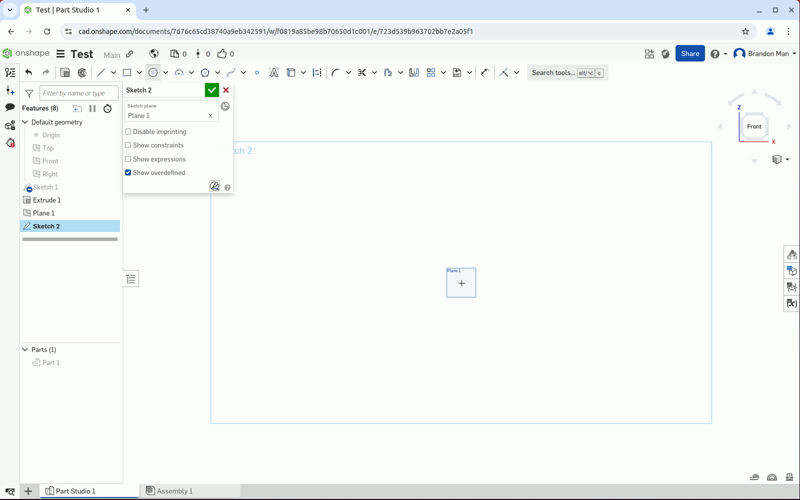
key_up(shift)
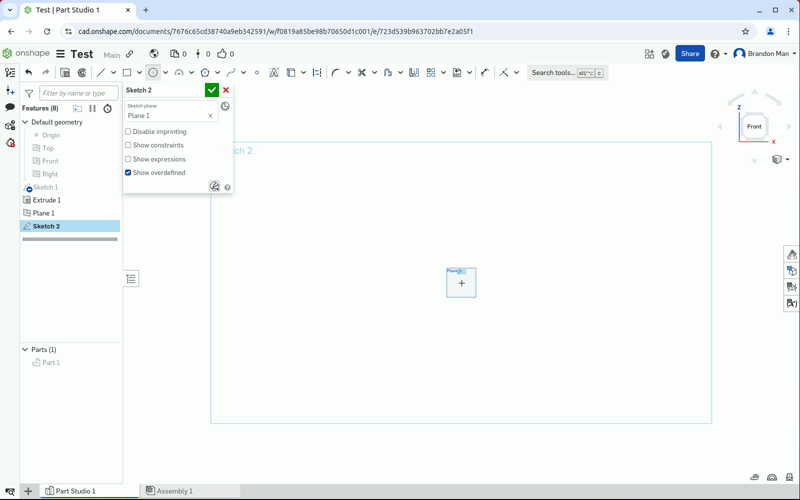
mouse_move(470, 282)
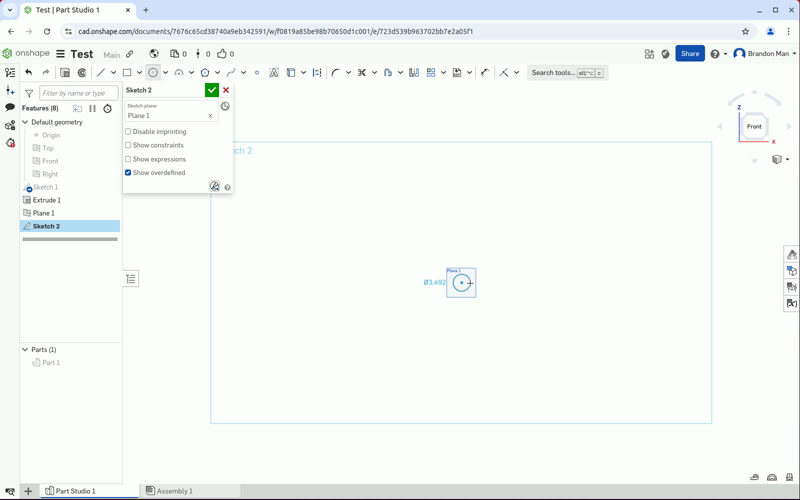
click(470, 282)
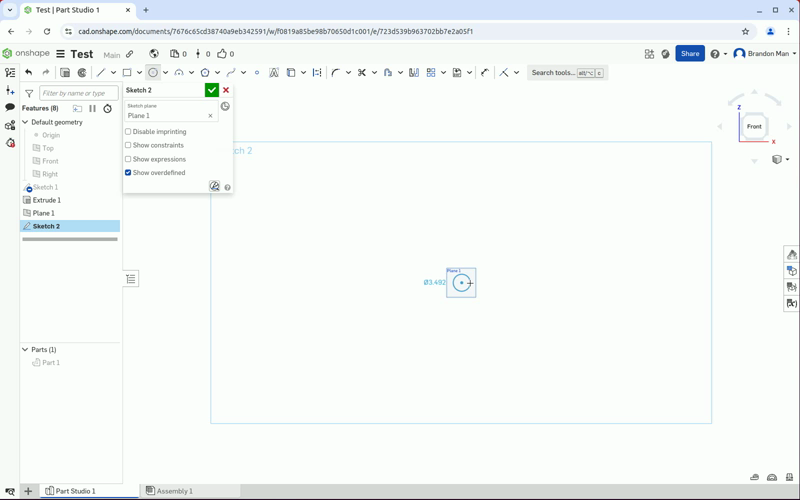
key(esc)
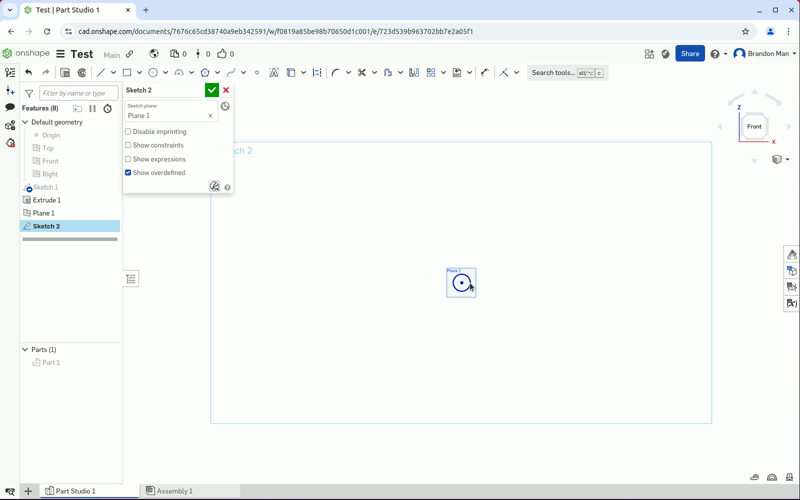
mouse_move(457, 285)
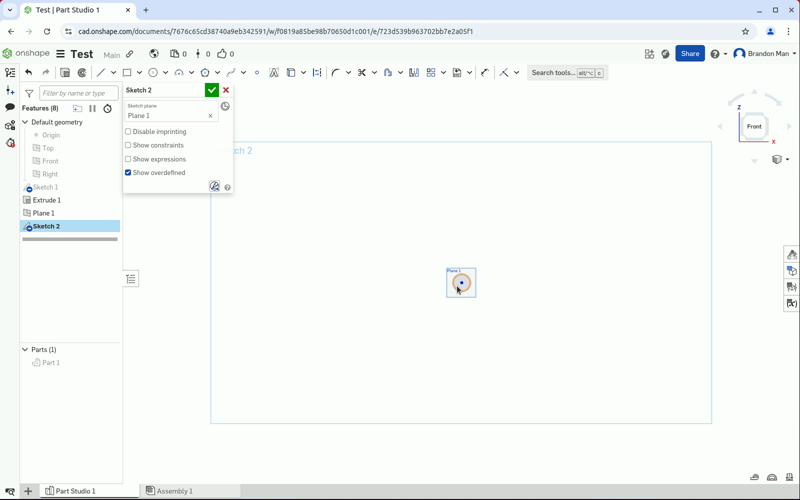
scroll(6)
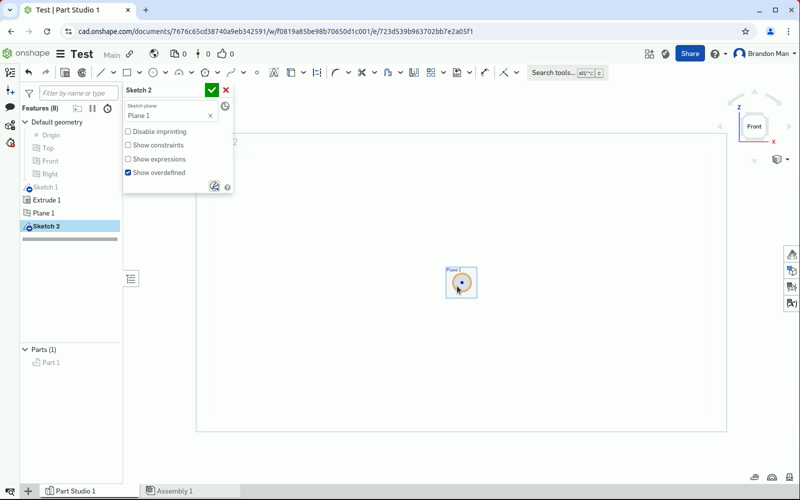
scroll(6)
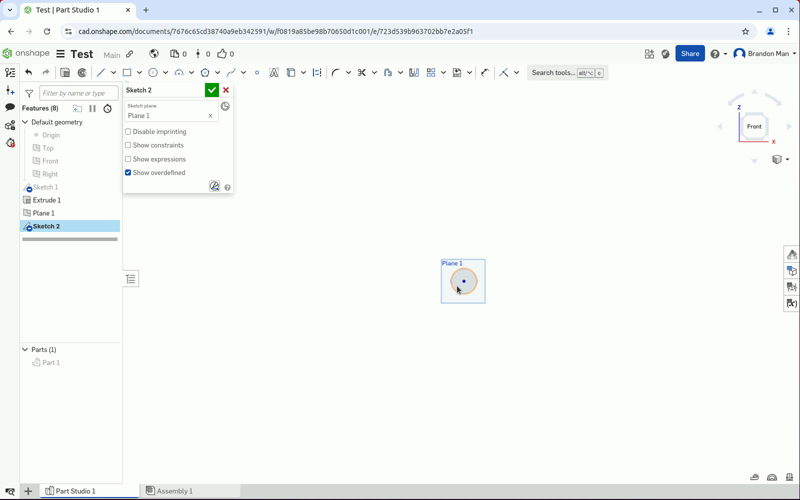
scroll(6)
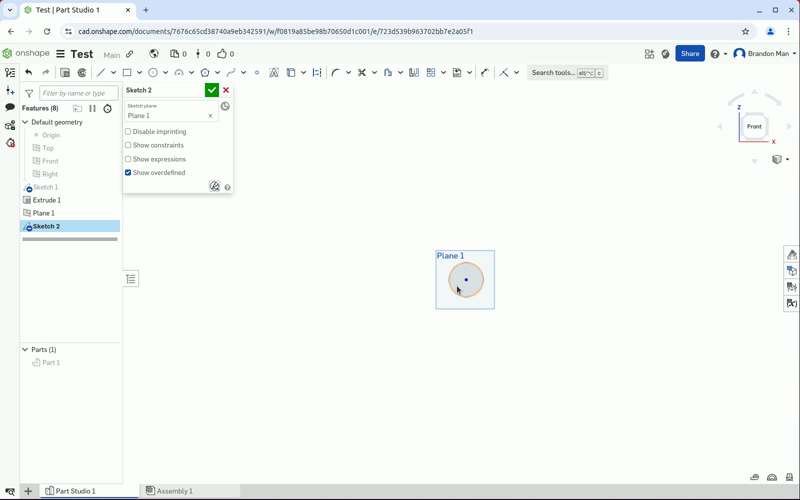
scroll(6)
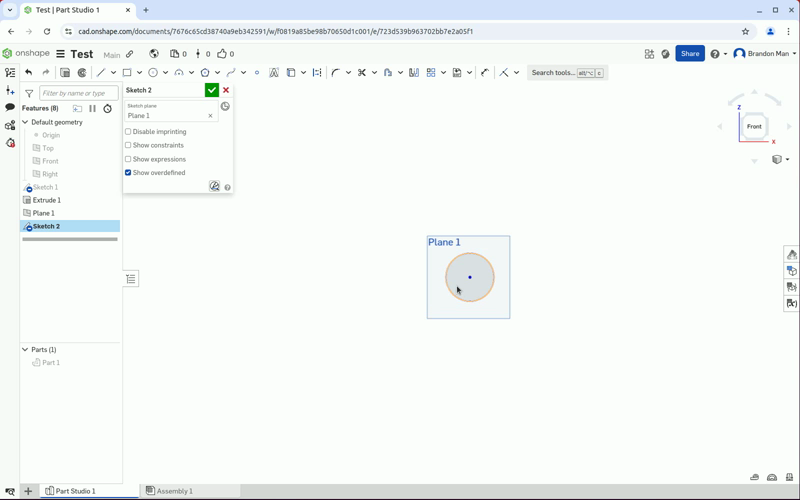
scroll(6)
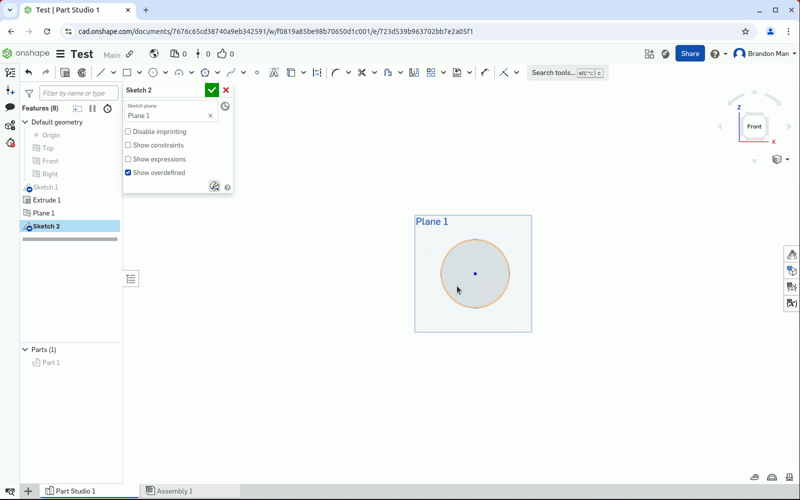
scroll(6)
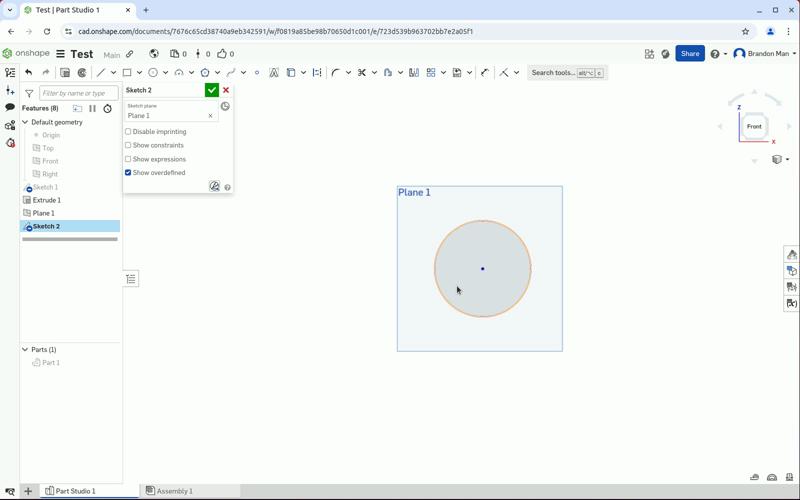
scroll(6)
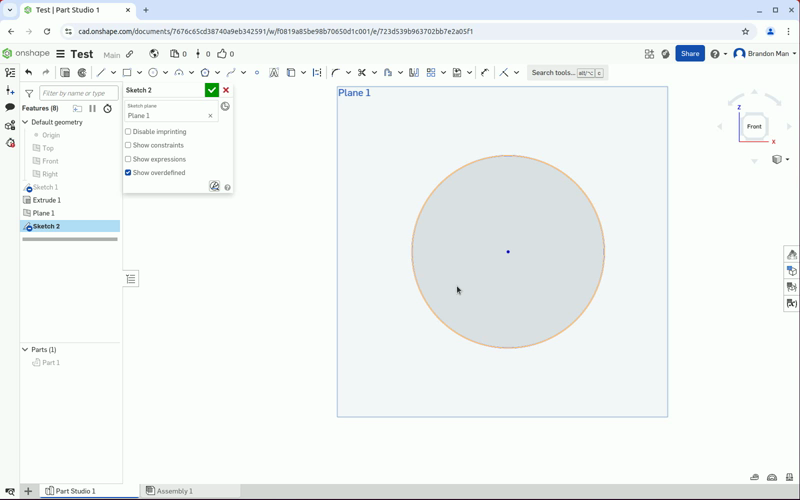
click(457, 285)
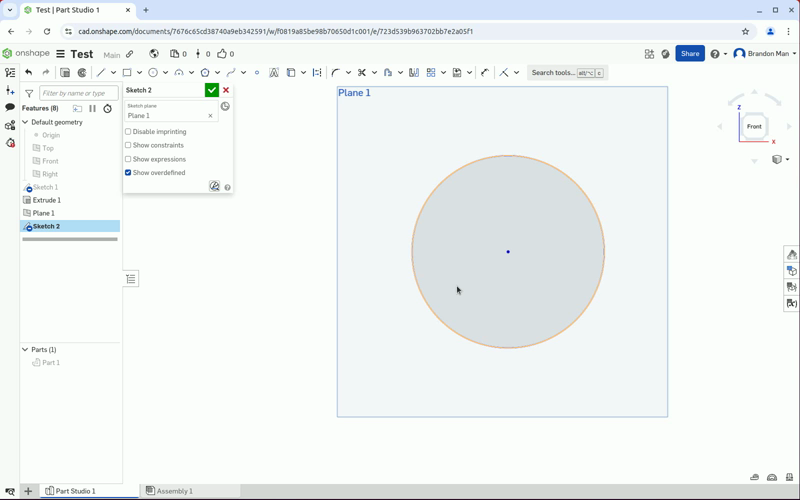
scroll(-6)
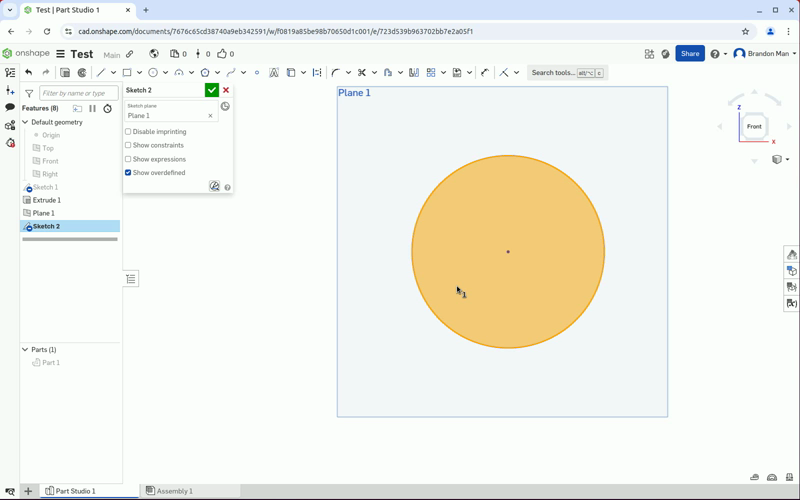
scroll(-6)
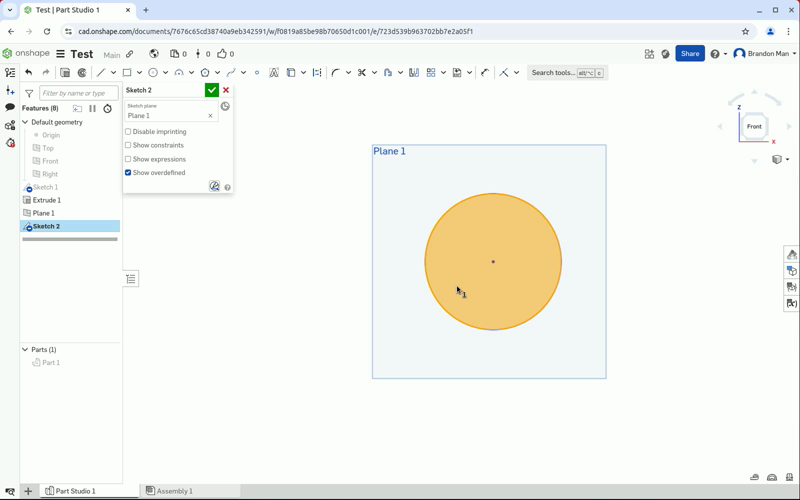
scroll(-6)
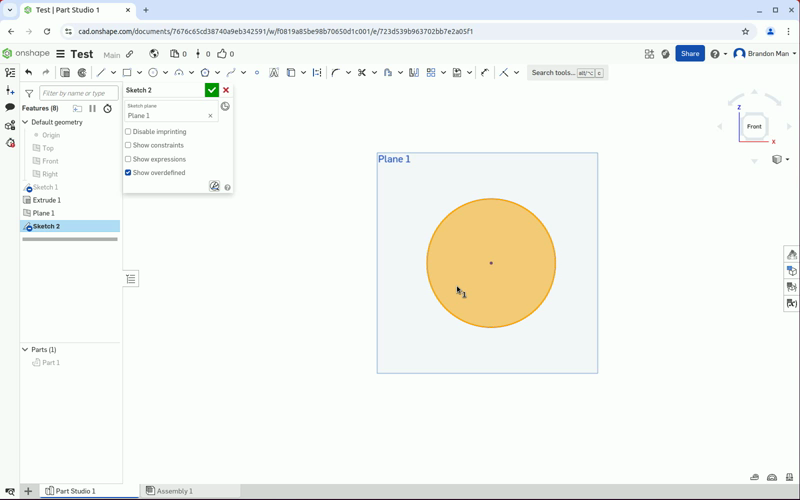
scroll(-6)
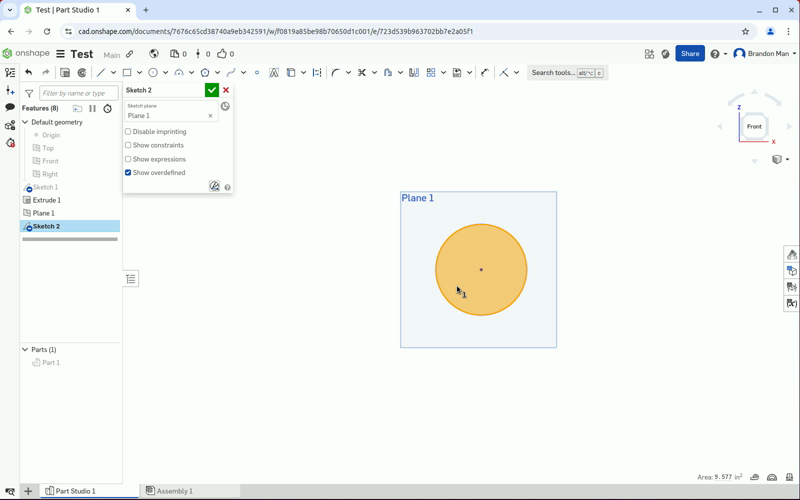
scroll(-6)
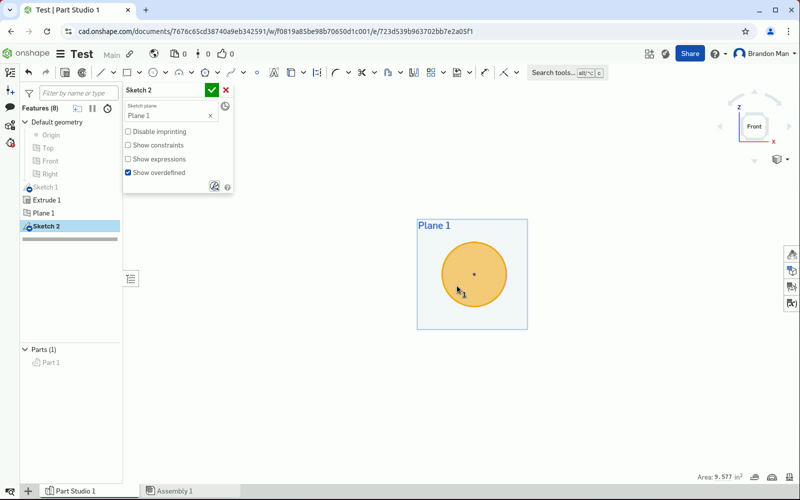
scroll(-6)
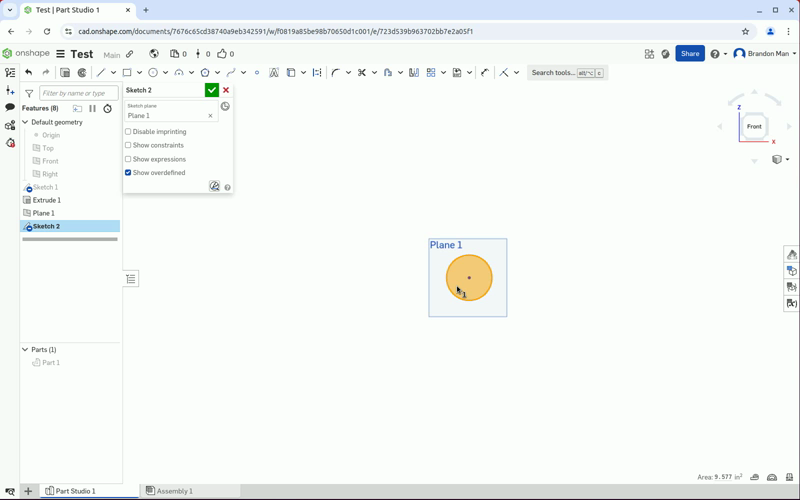
scroll(-6)
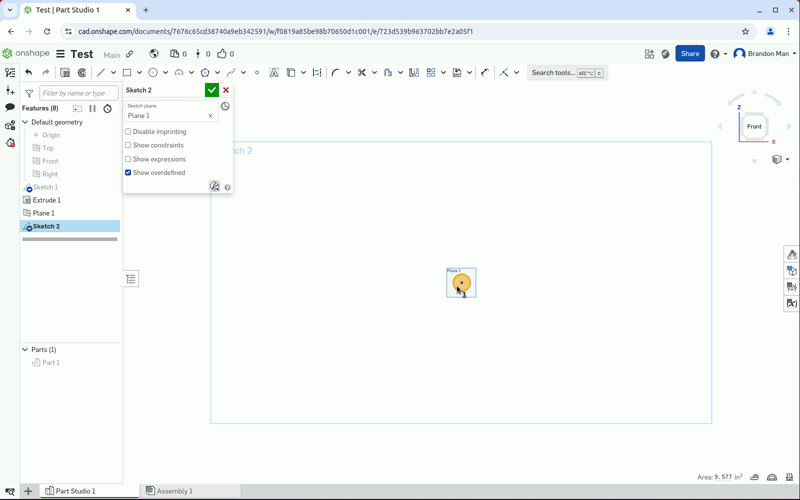
mouse_move(73, 352)
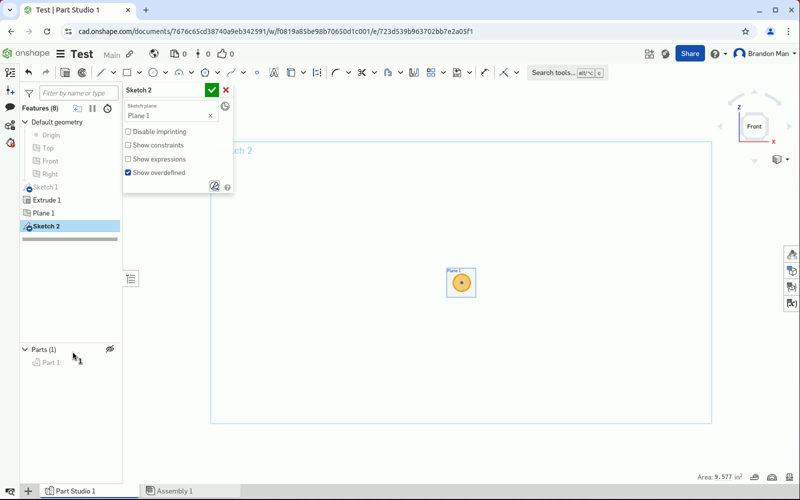
key(shift+y)
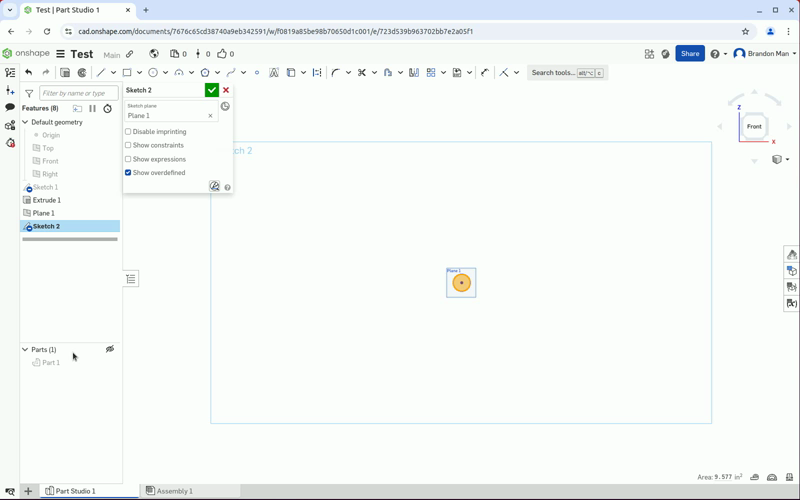
key(shift+e)
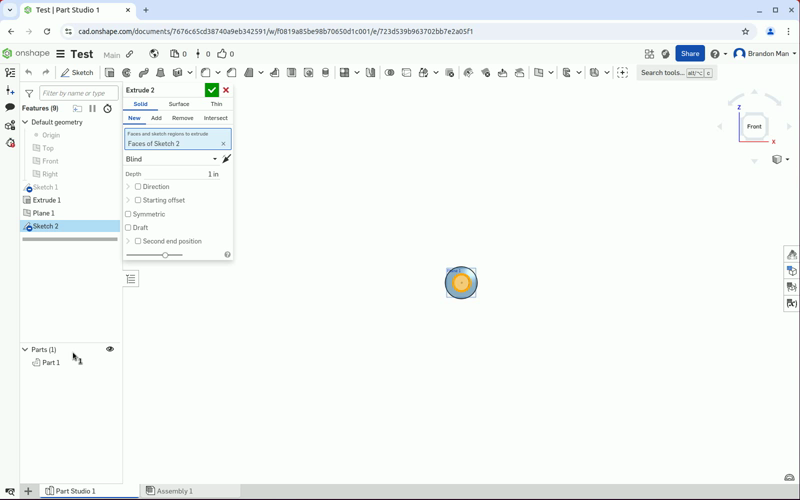
mouse_move(143, 106)
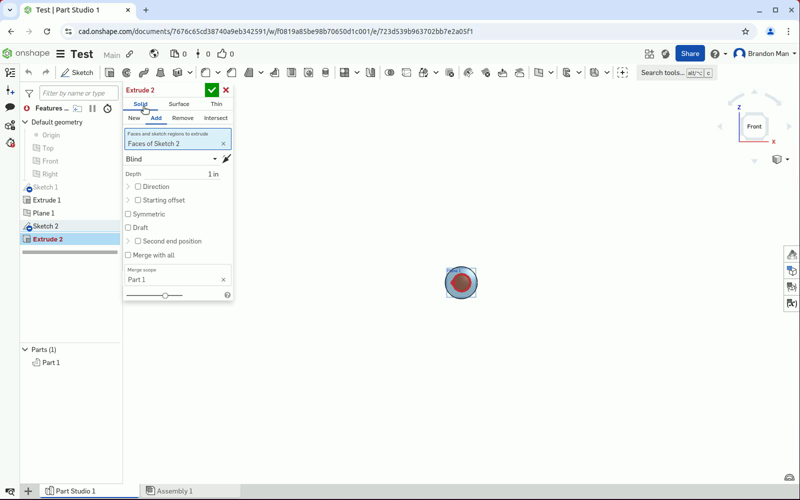
click(143, 106)
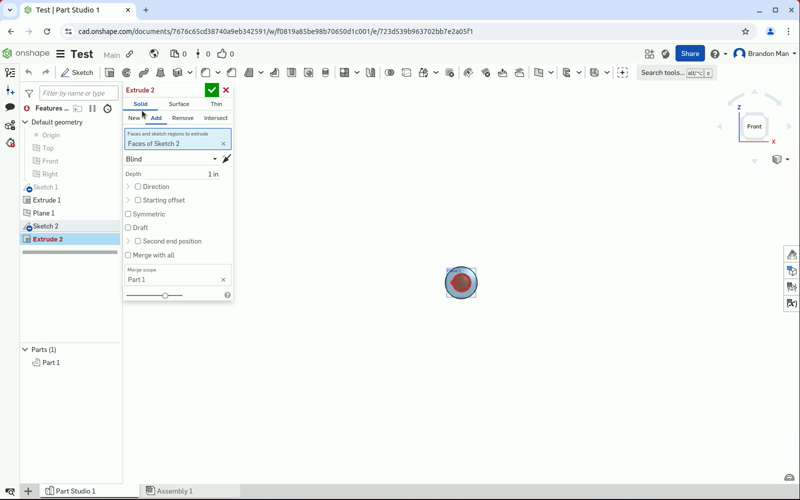
mouse_move(137, 120)
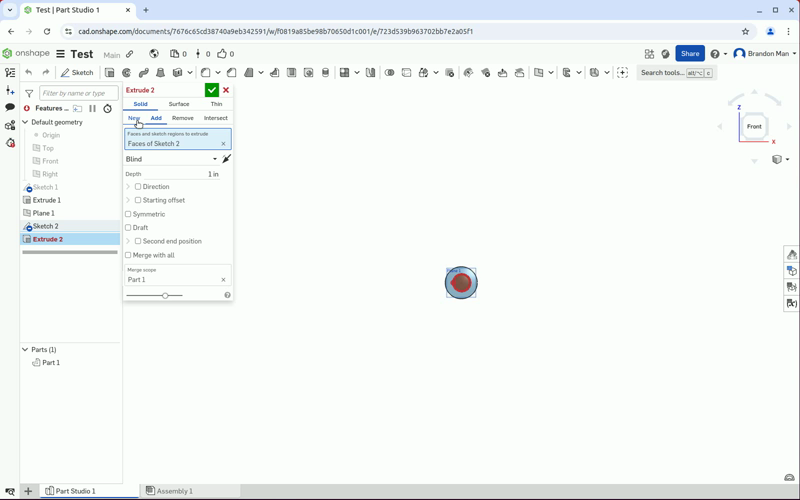
click(137, 120)
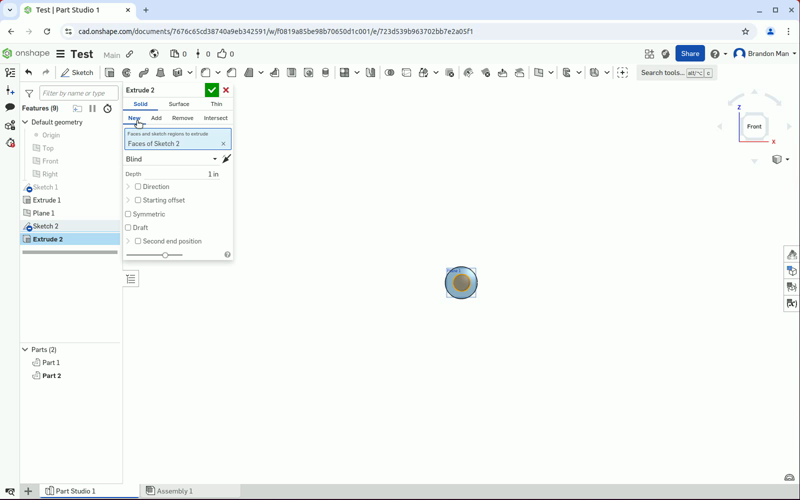
key(tab, 4)
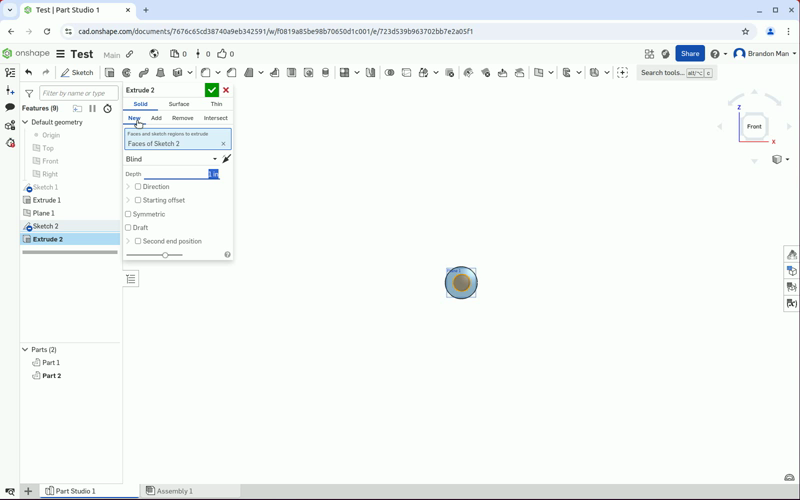
text(15.405)
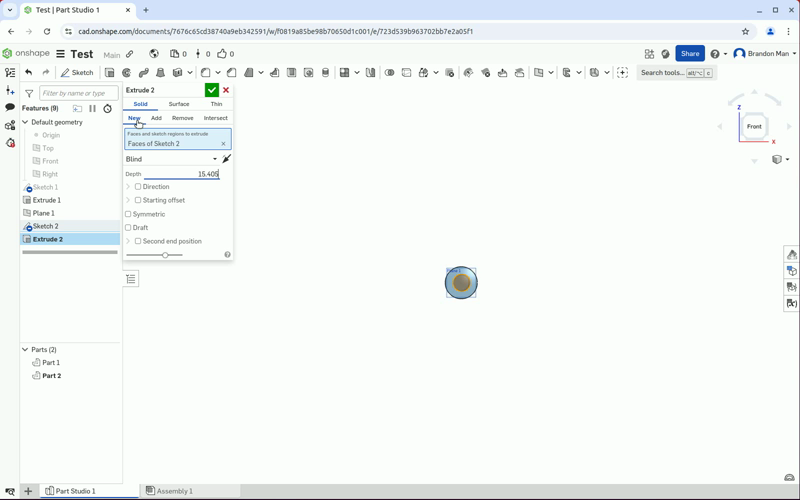
key(enter)
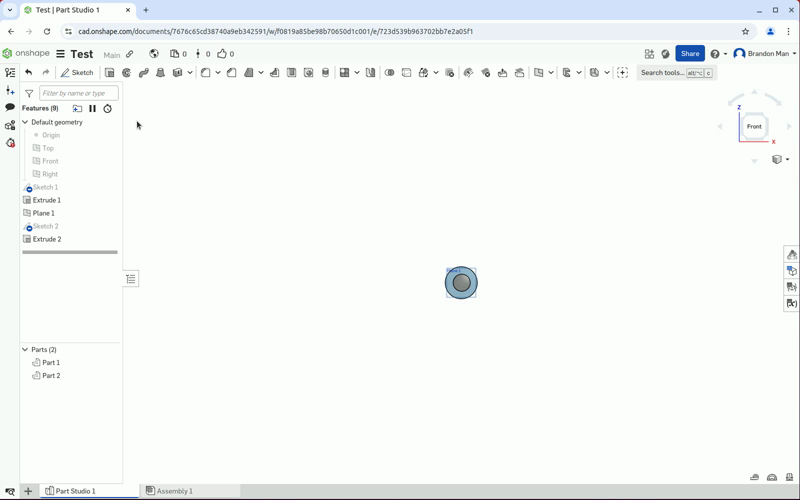
key(shift+h)
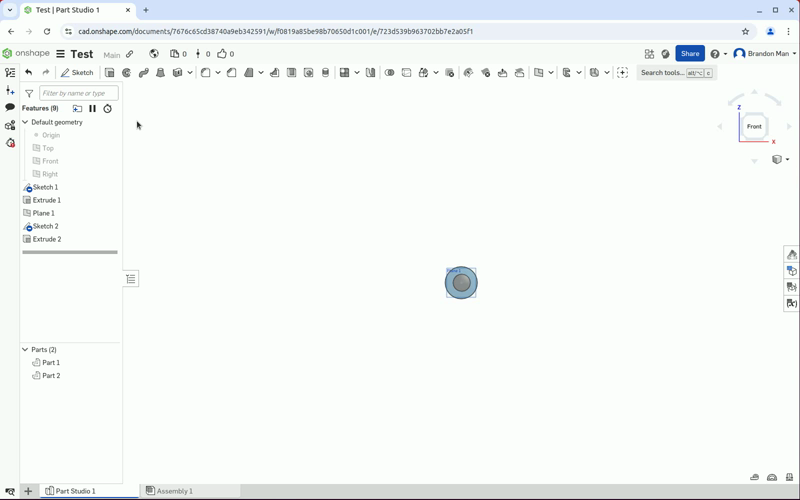
key(shift+h)
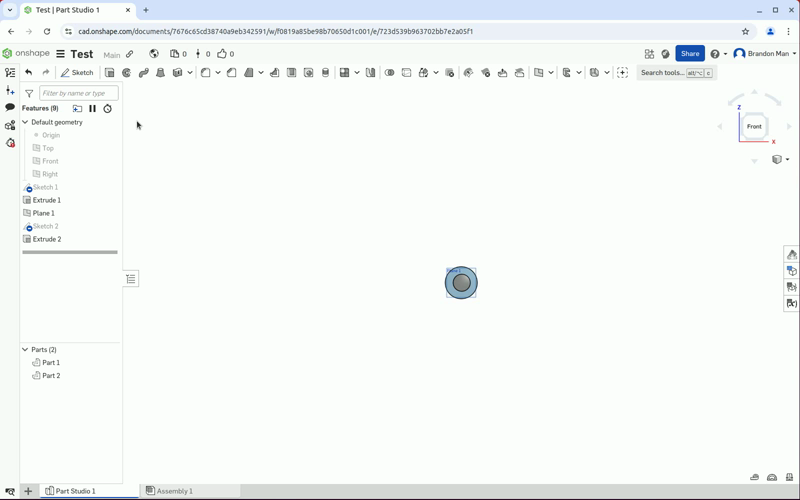
mouse_move(73, 189)
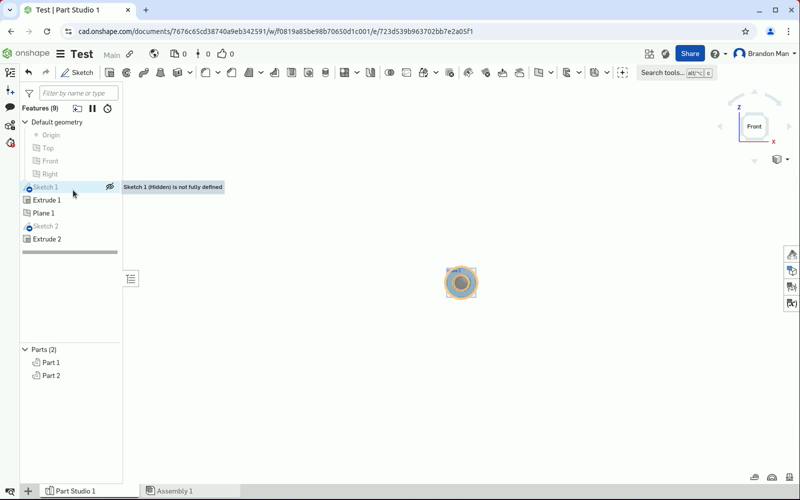
click(73, 189)
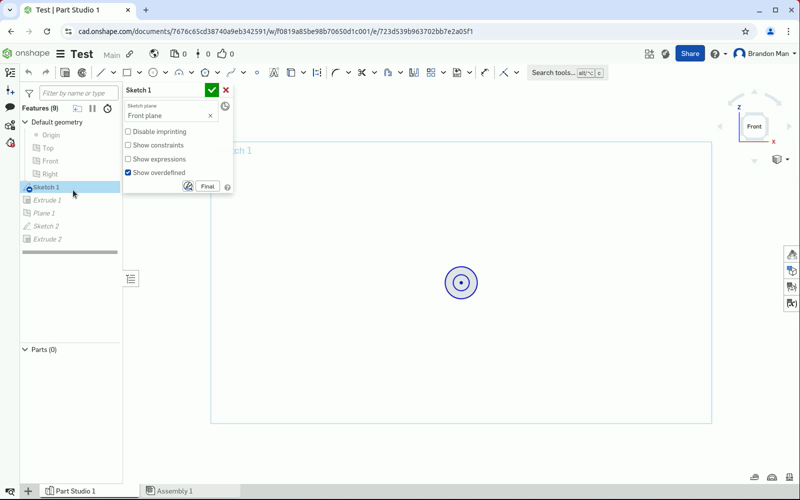
mouse_move(229, 92)
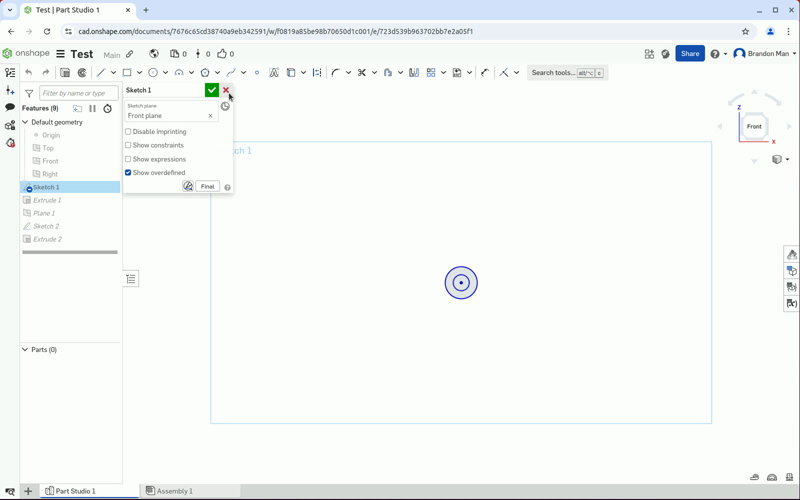
click(229, 92)
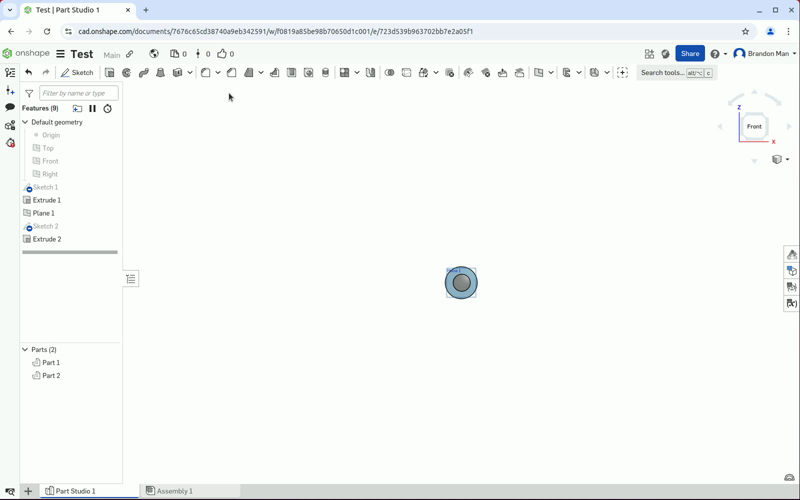
mouse_move(541, 75)
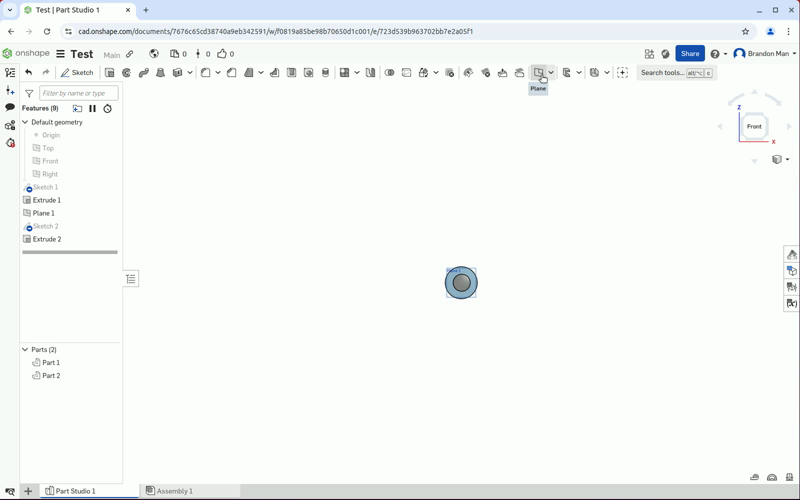
click(541, 75)
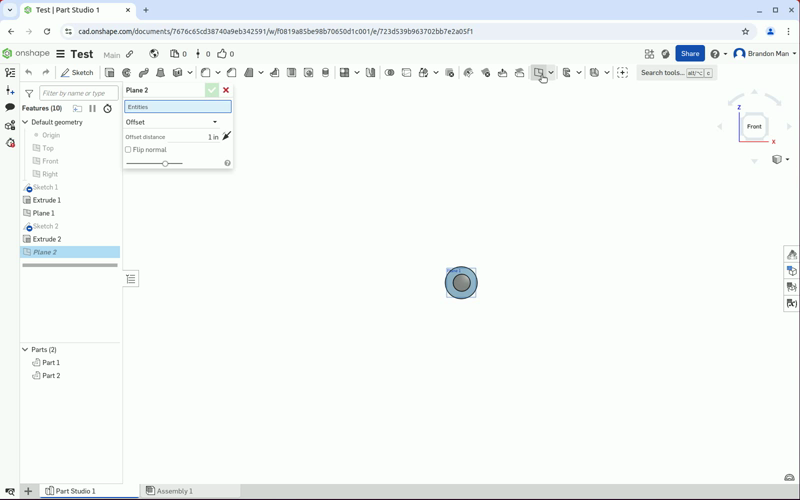
mouse_move(73, 163)
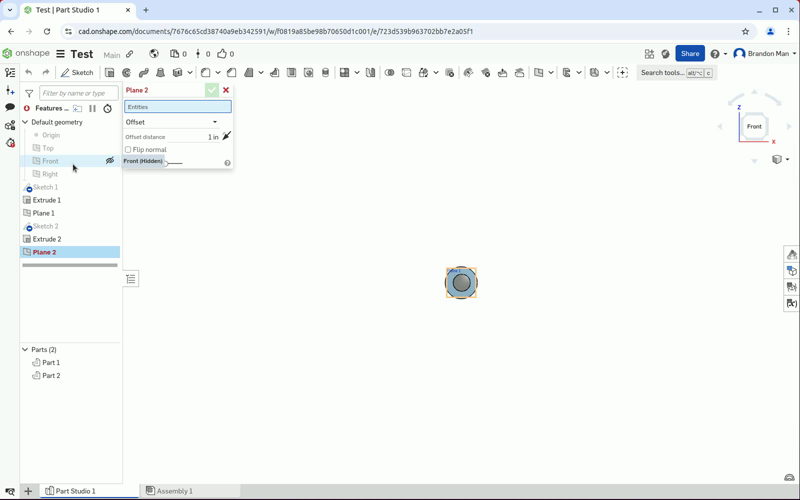
click(73, 163)
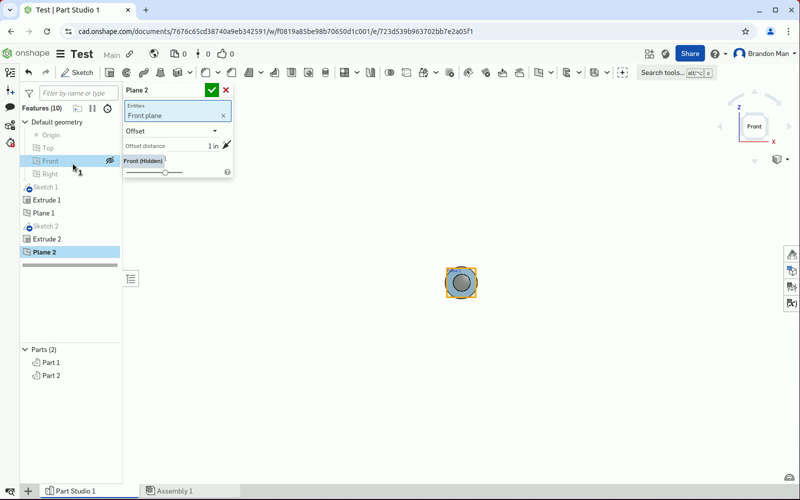
key(tab, 2)
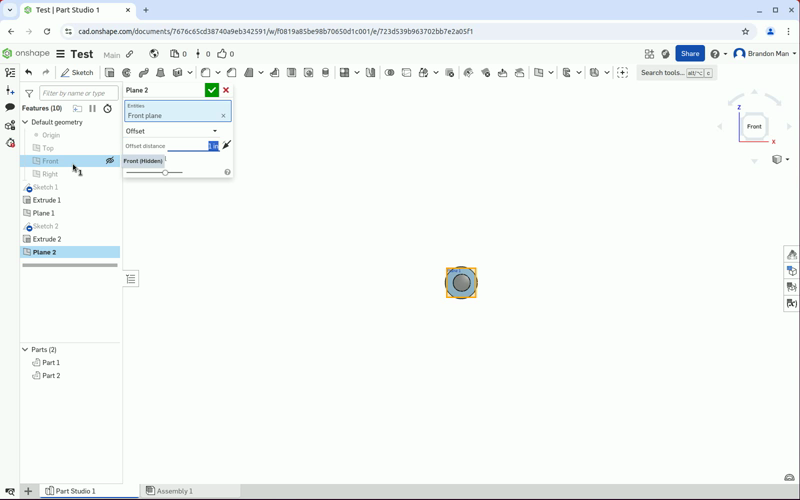
text(23.108)
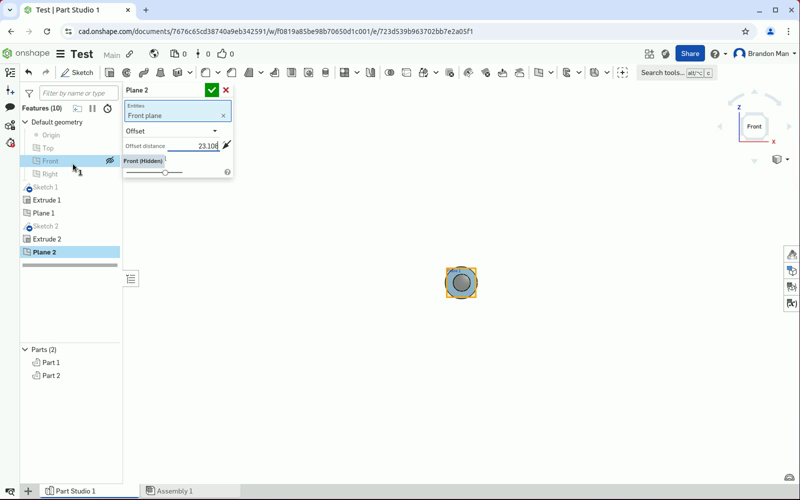
key(enter, 2)
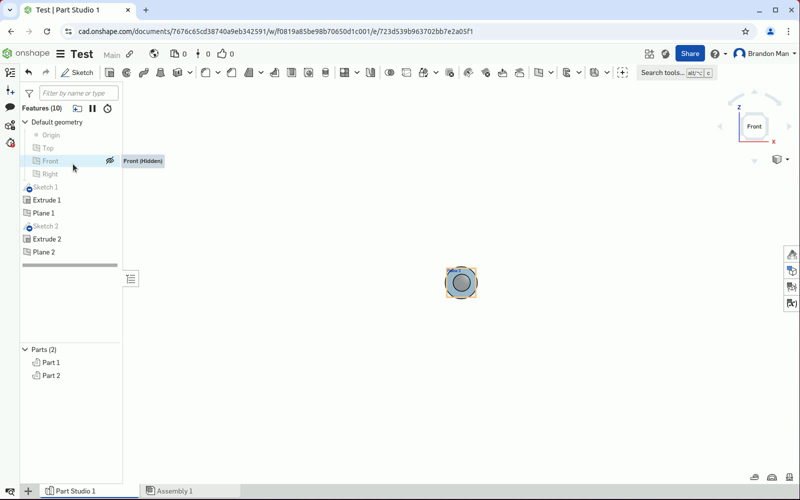
key(shift+s)
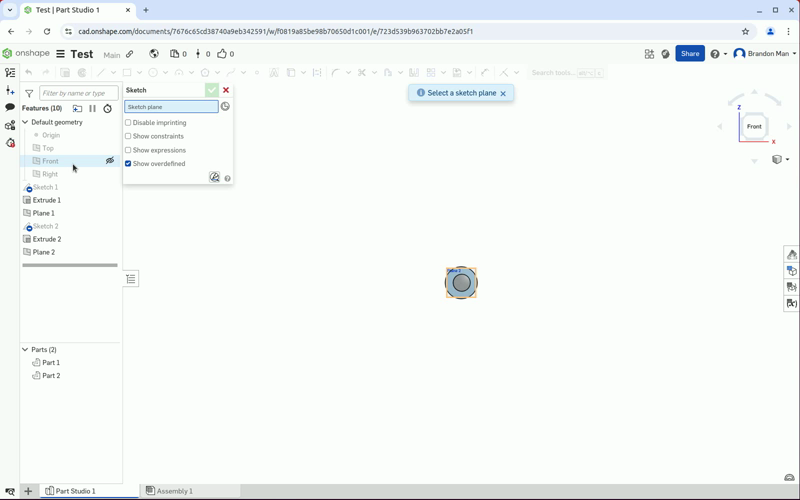
mouse_move(73, 254)
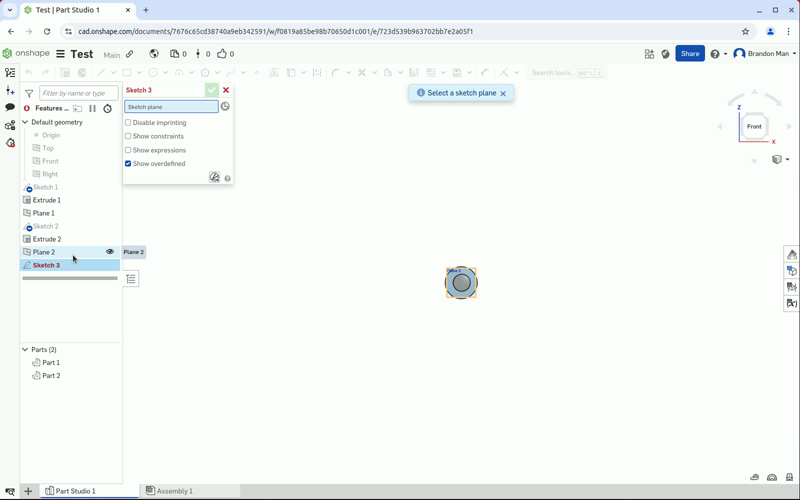
click(73, 254)
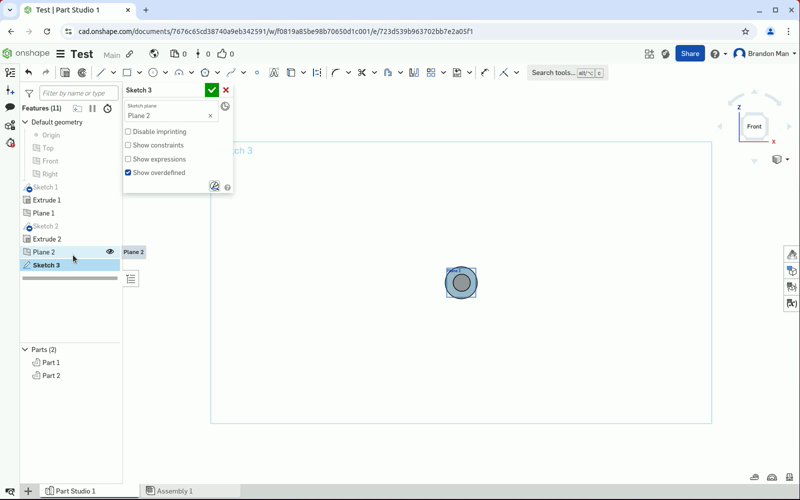
mouse_move(73, 352)
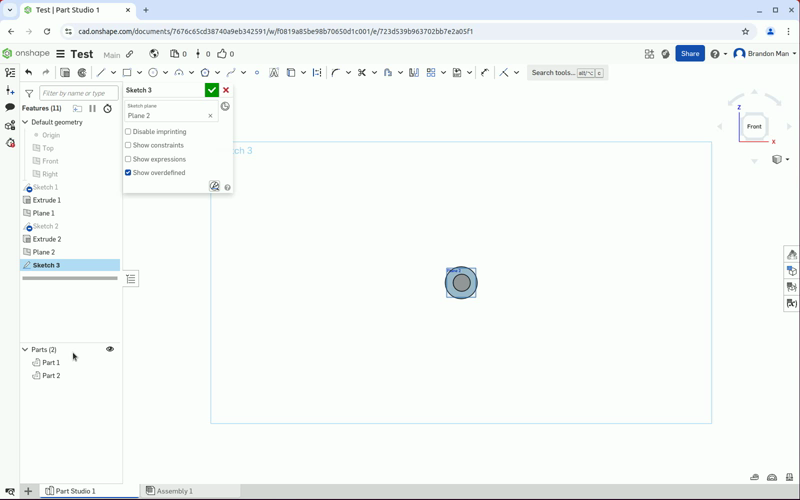
key(y)
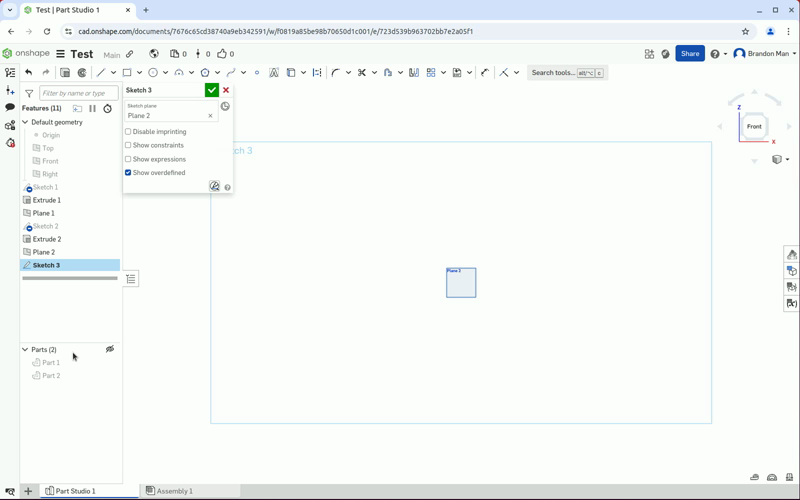
key(c)
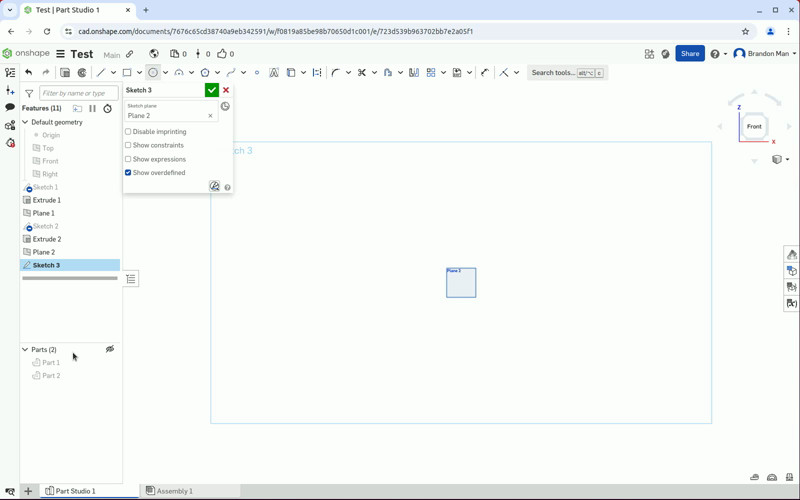
key_down(shift)
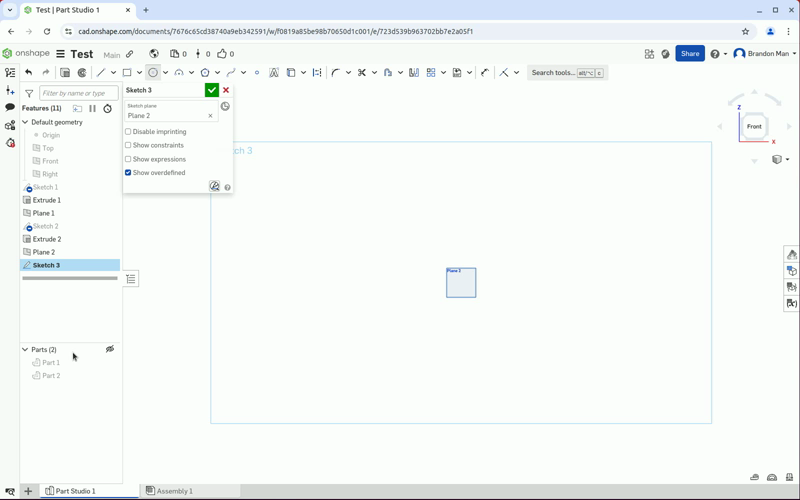
mouse_move(461, 282)
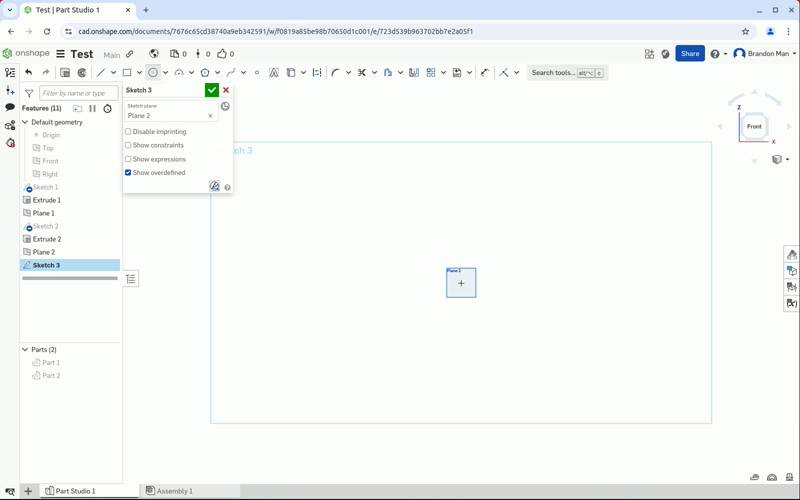
click(461, 282)
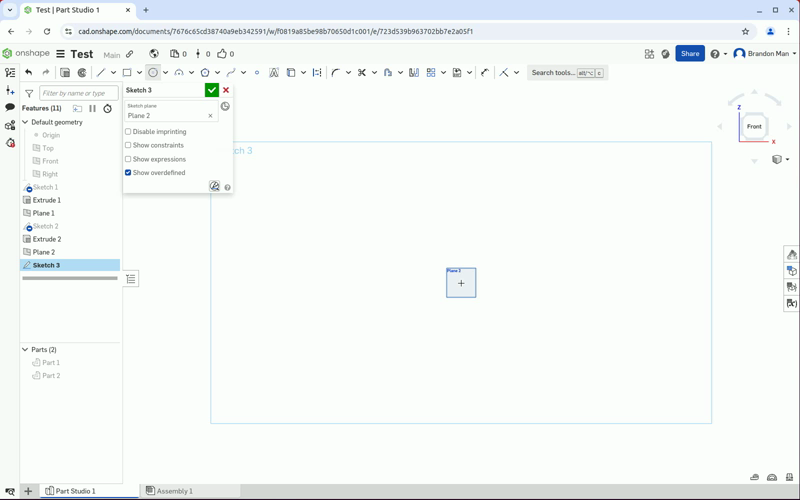
key_up(shift)
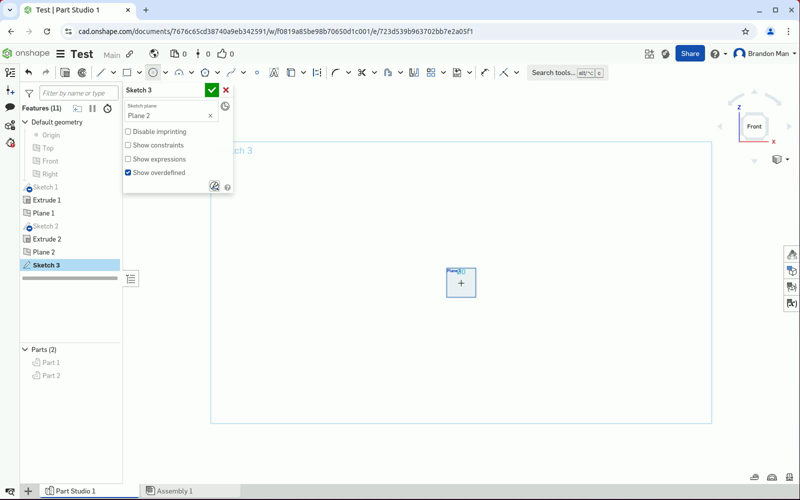
mouse_move(464, 282)
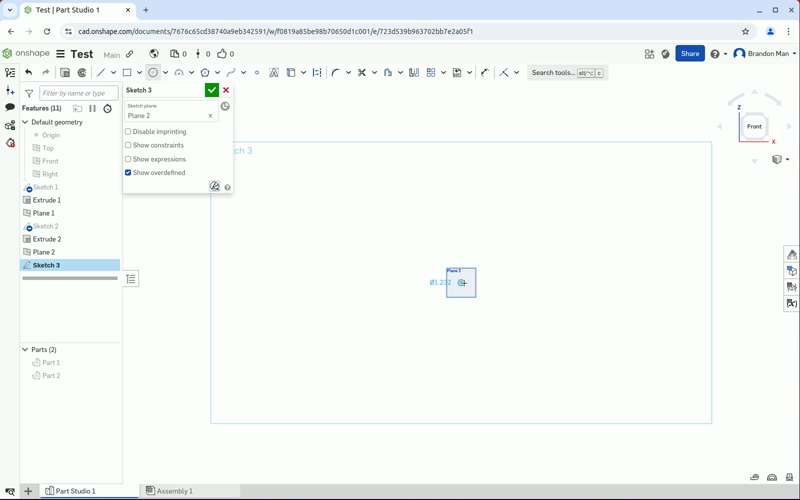
click(464, 282)
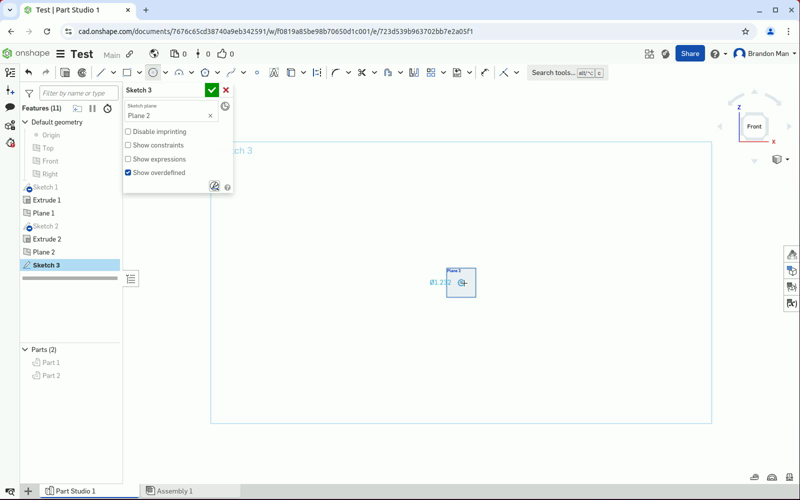
key(esc)
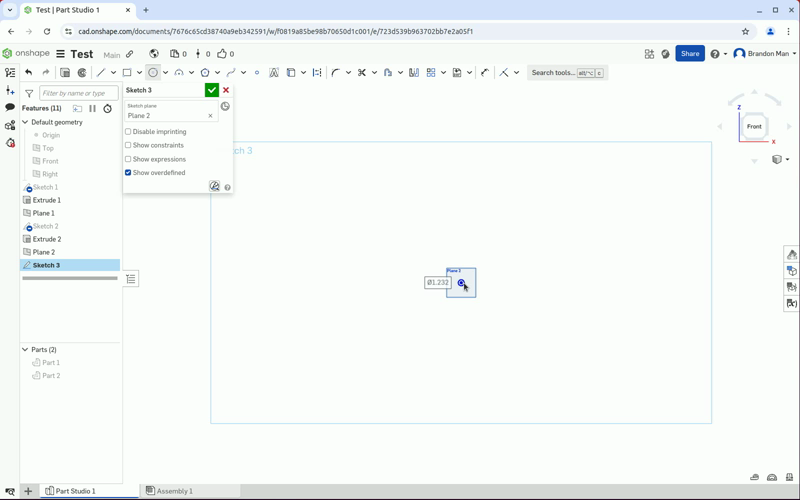
mouse_move(463, 280)
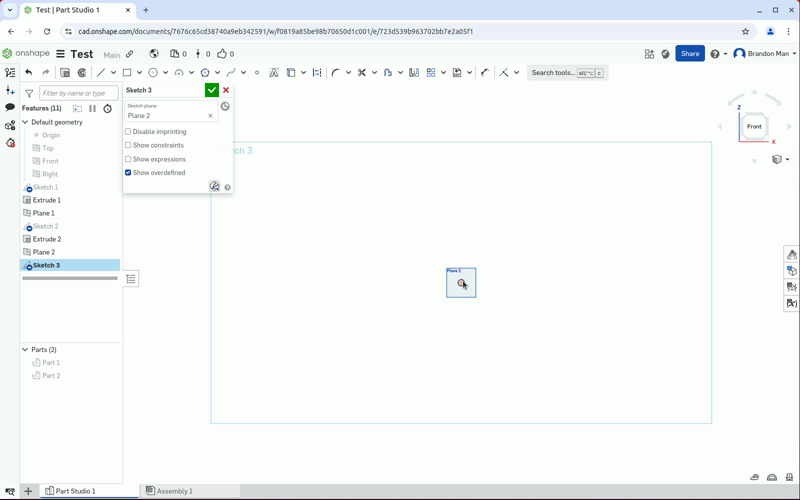
scroll(6)
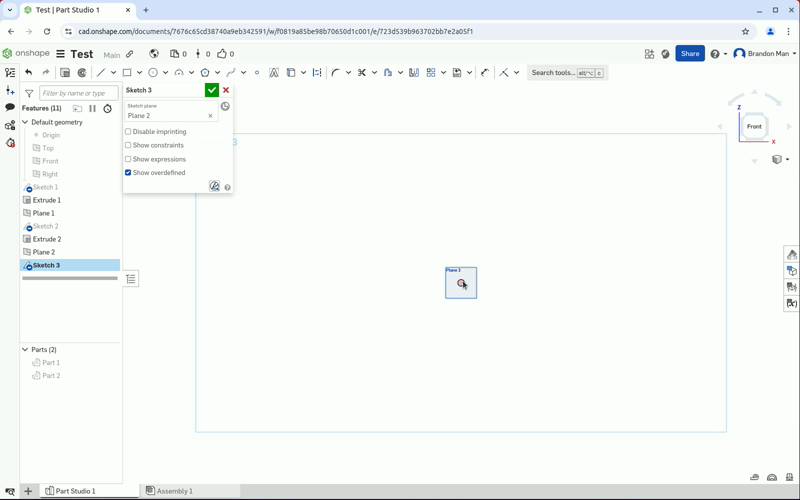
scroll(6)
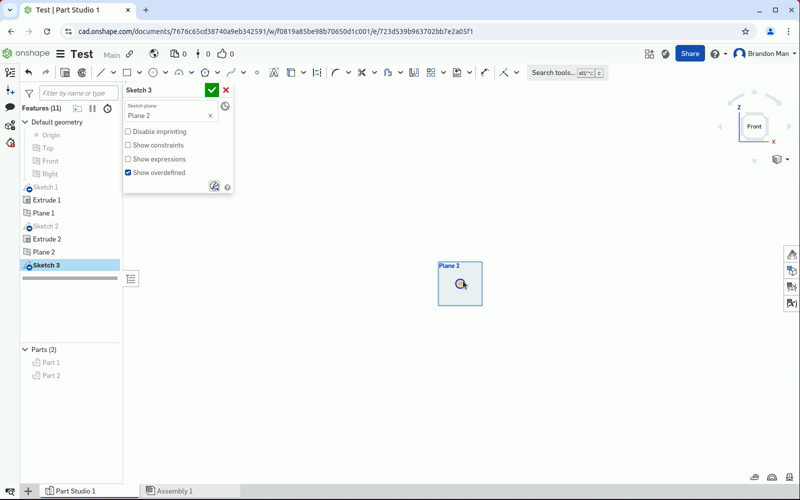
scroll(6)
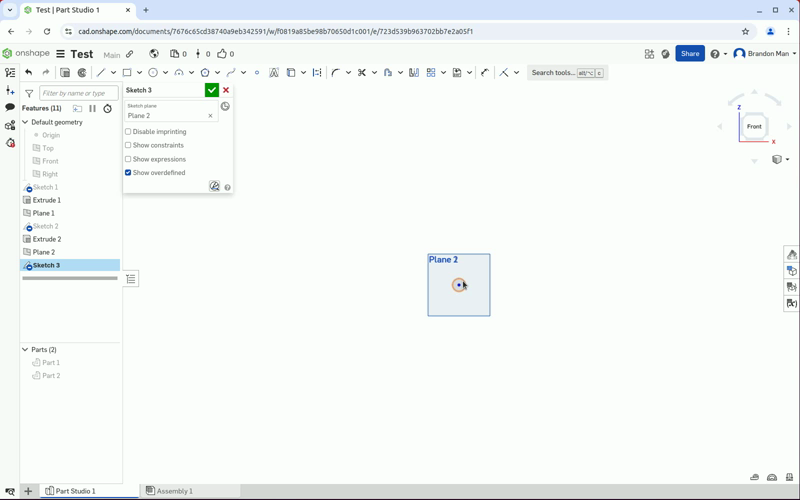
scroll(6)
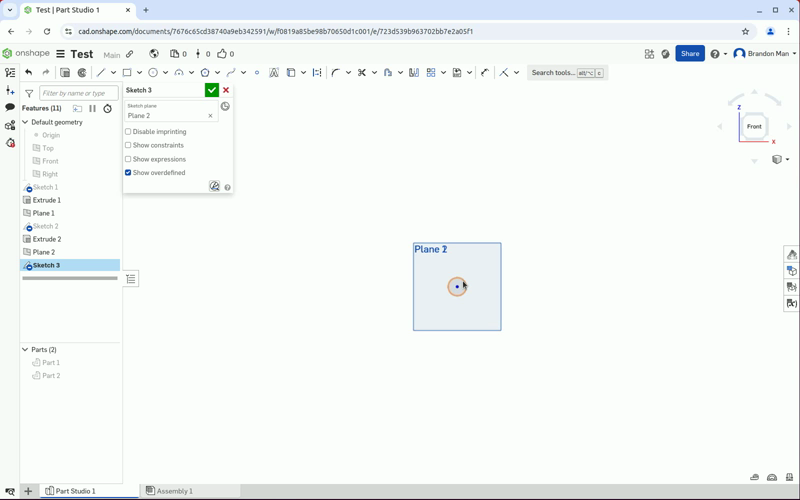
scroll(6)
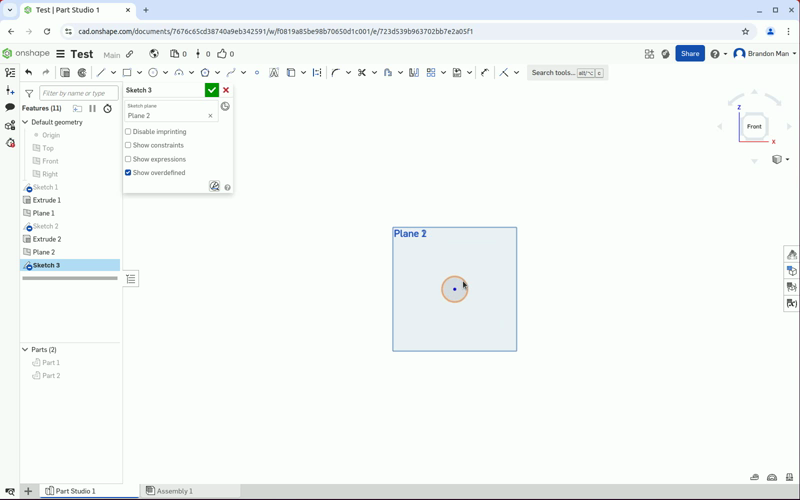
scroll(6)
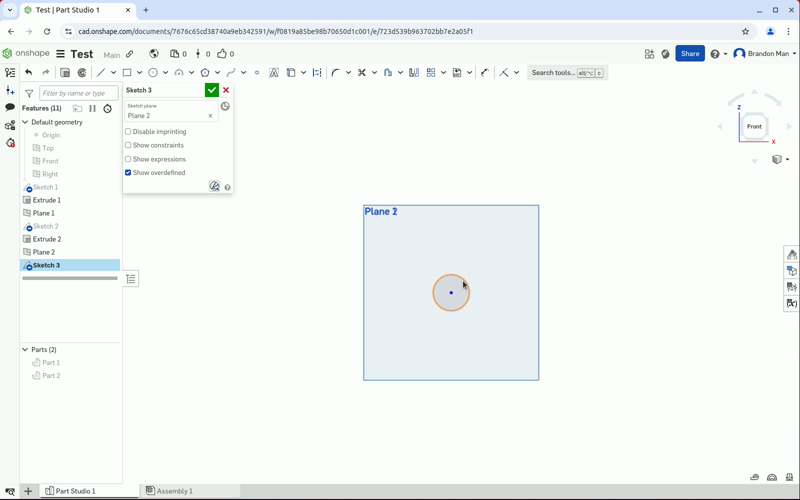
scroll(6)
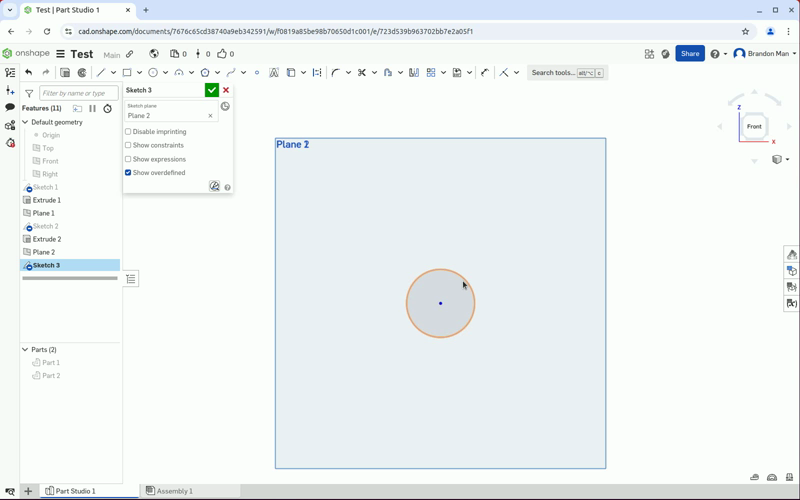
click(463, 280)
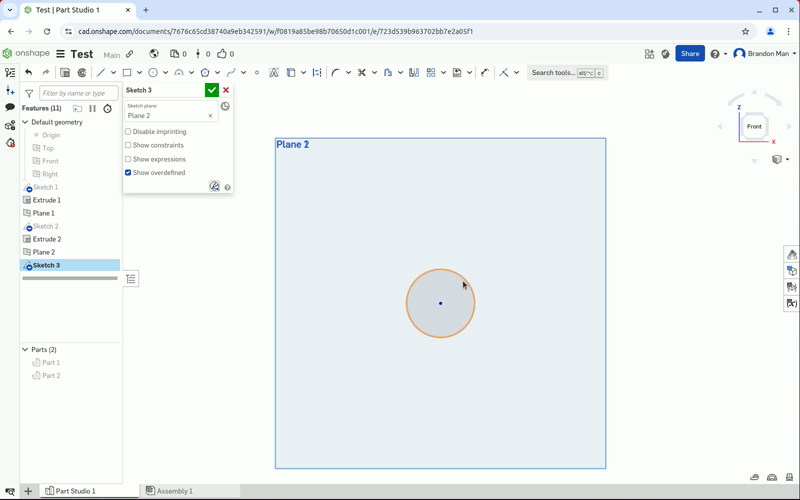
scroll(-6)
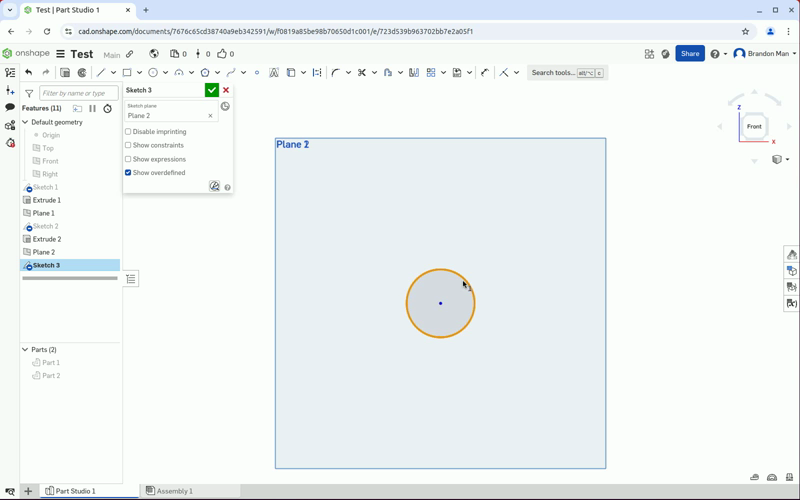
scroll(-6)
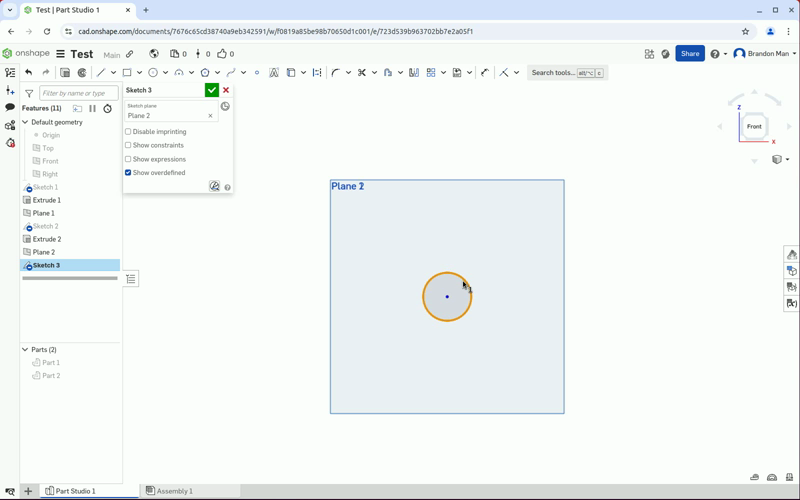
scroll(-6)
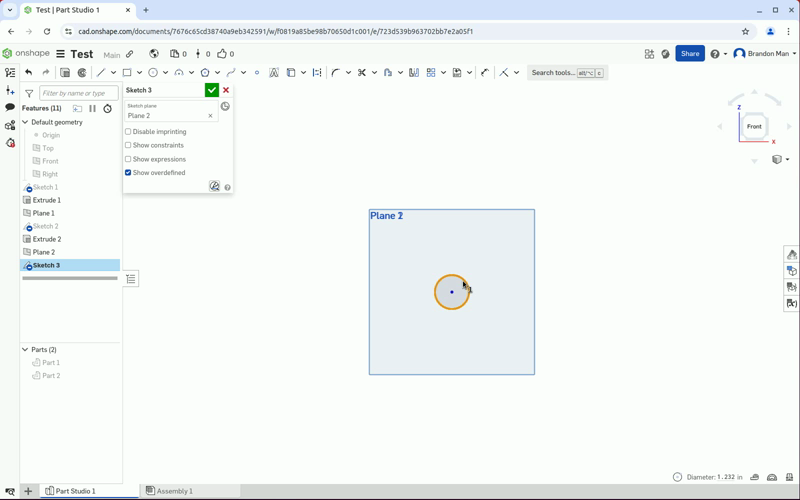
scroll(-6)
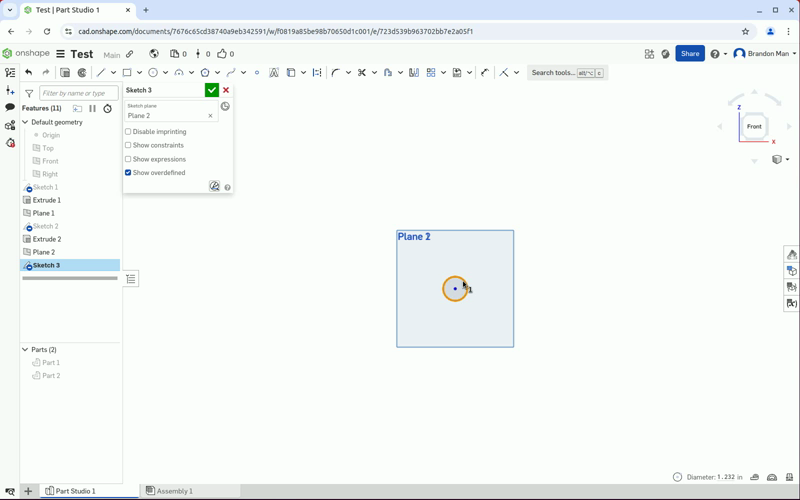
scroll(-6)
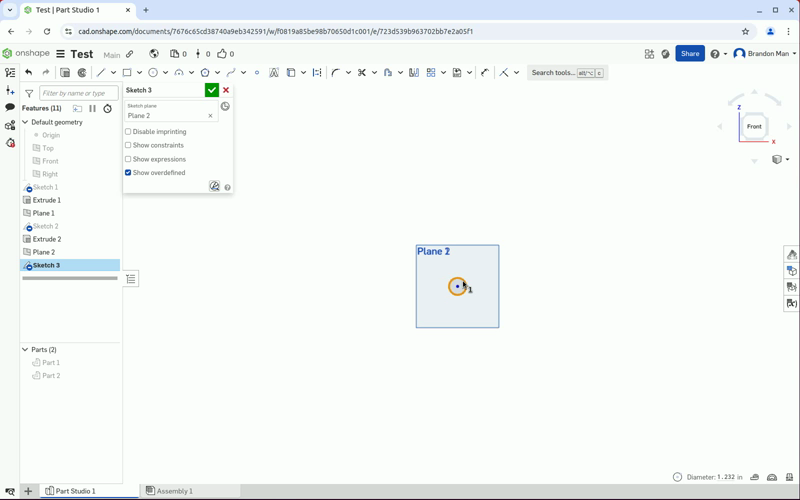
scroll(-6)
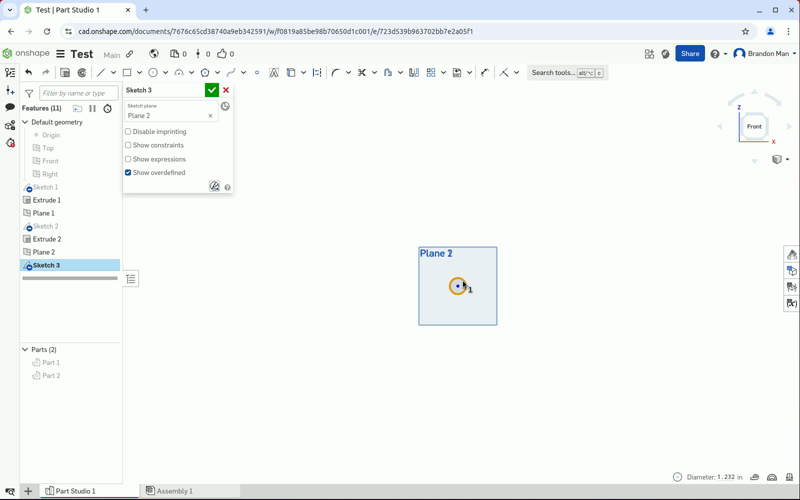
scroll(-6)
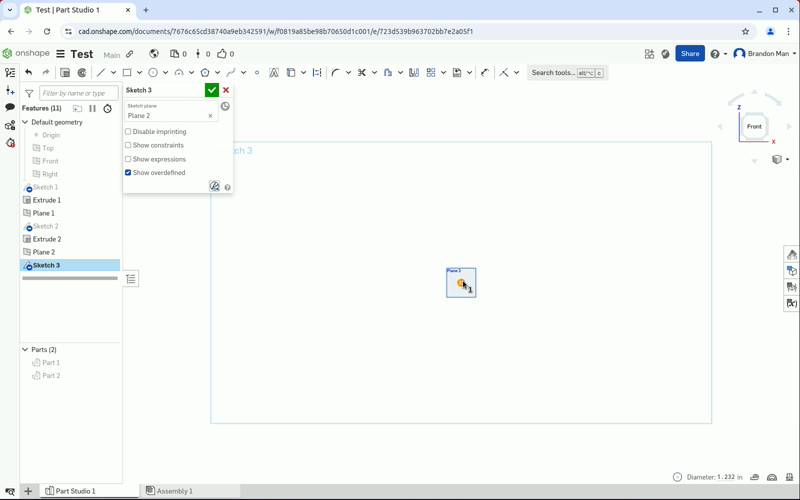
mouse_move(73, 352)
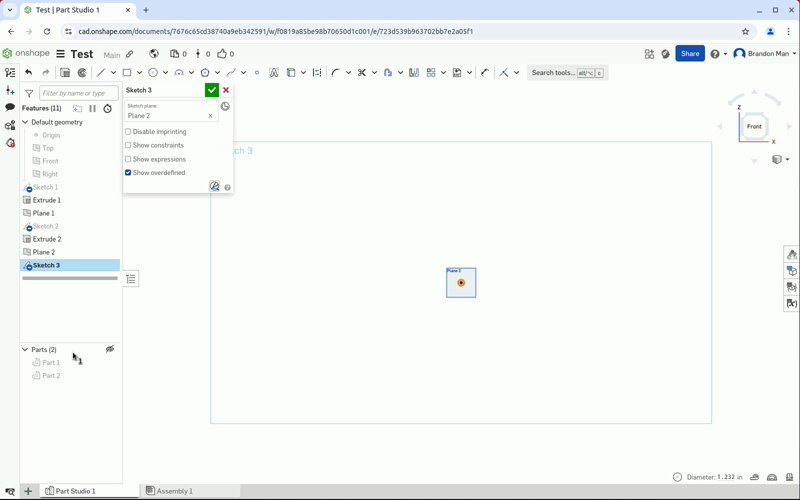
key(shift+y)
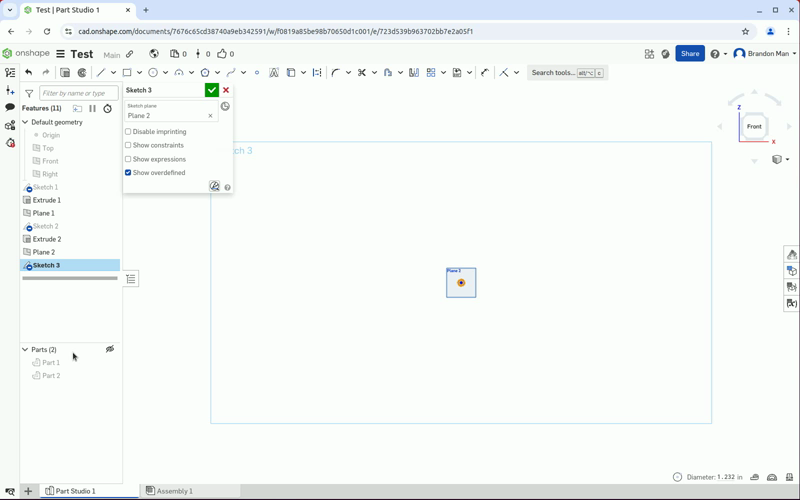
key(shift+e)
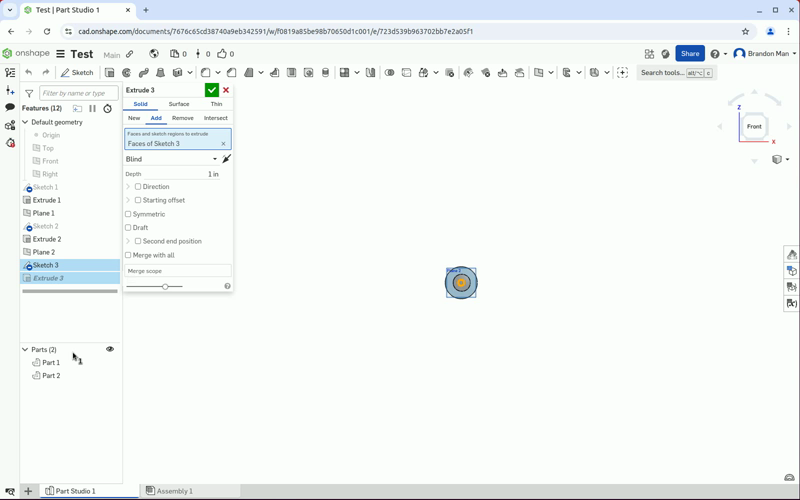
mouse_move(143, 106)
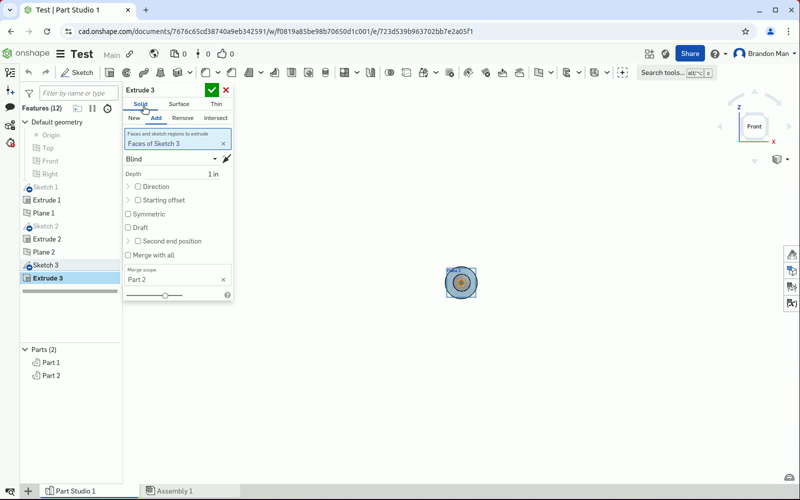
click(143, 106)
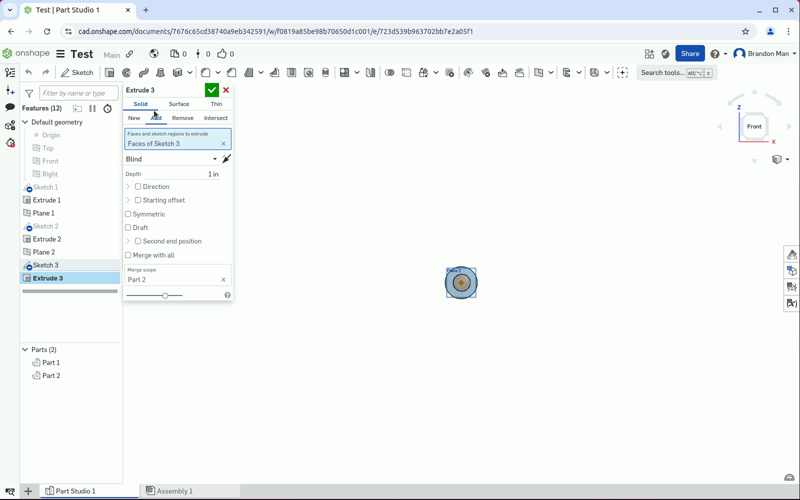
mouse_move(186, 120)
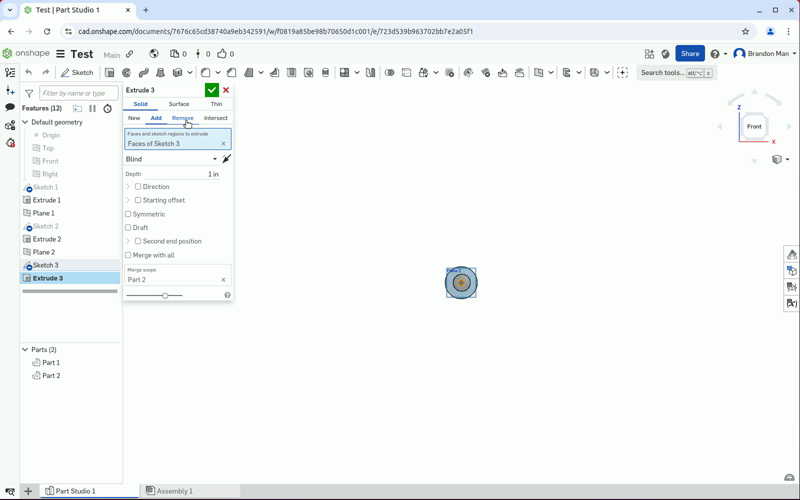
click(186, 120)
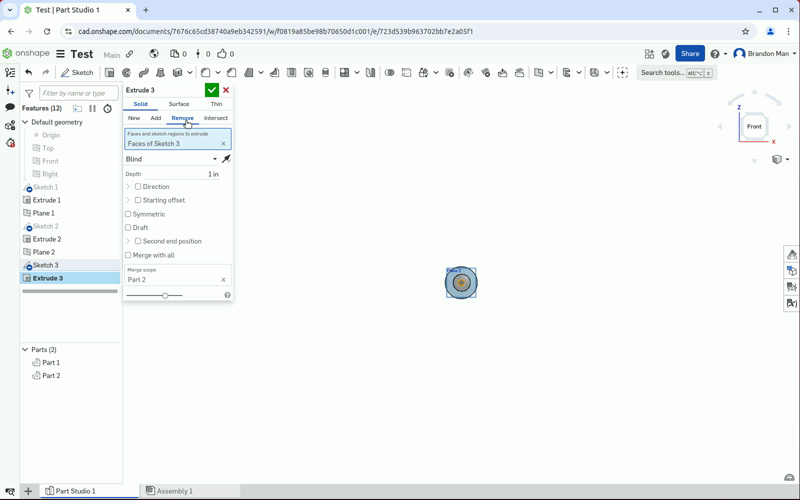
key(tab, 4)
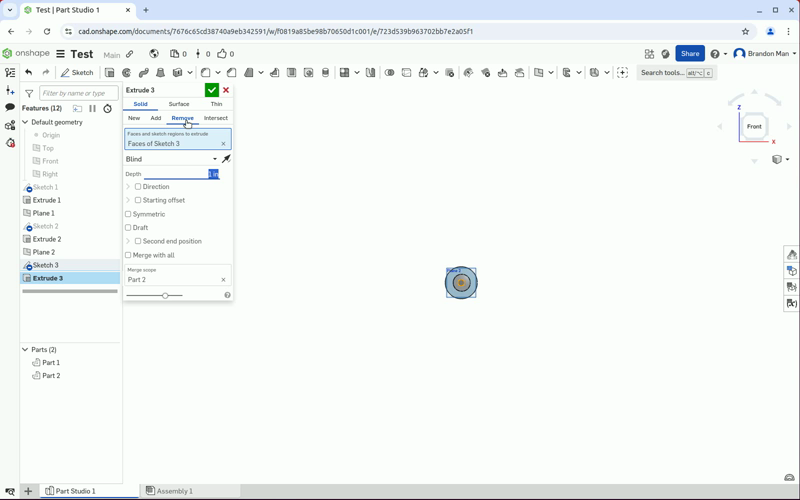
text(3.611)
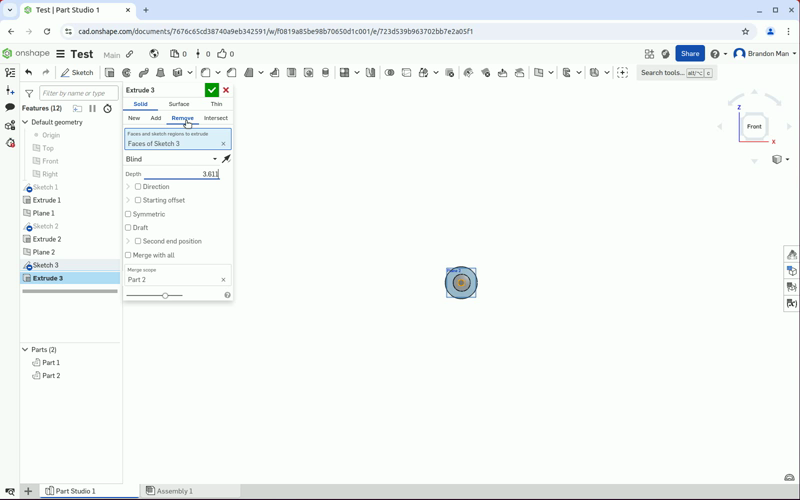
key(tab, 6)
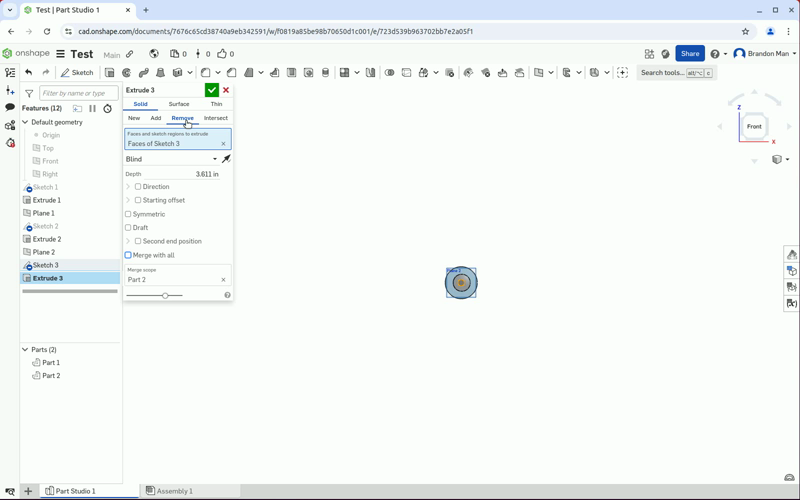
key(space)
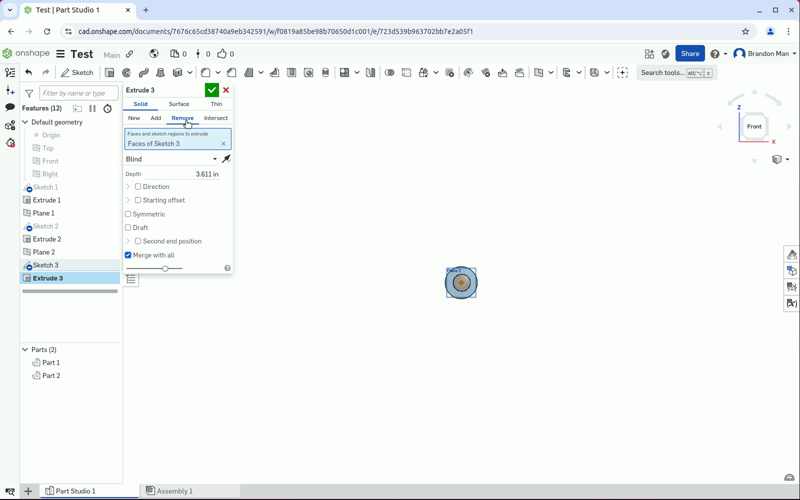
key(enter)
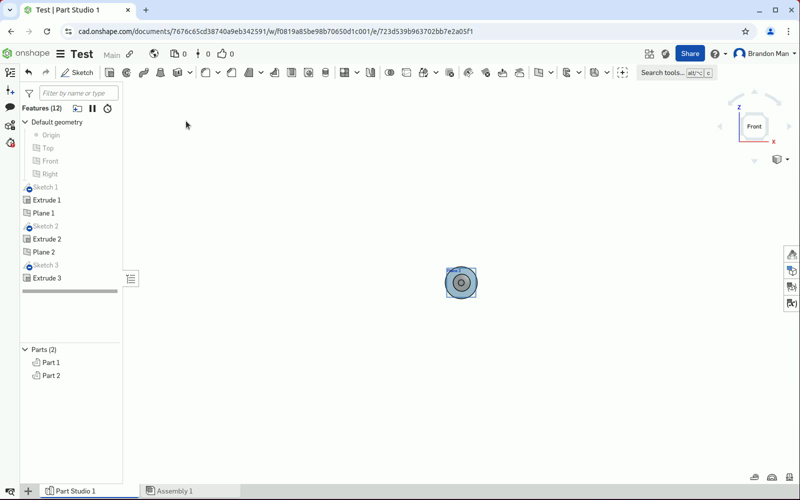
key(shift+h)
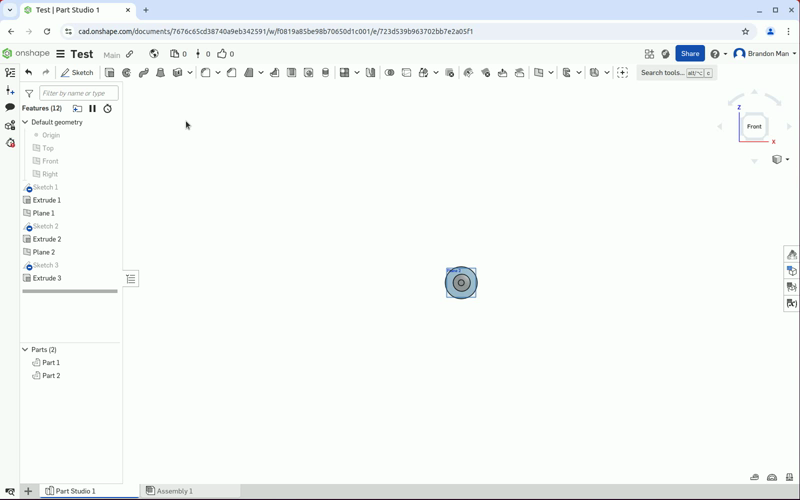
key(shift+h)
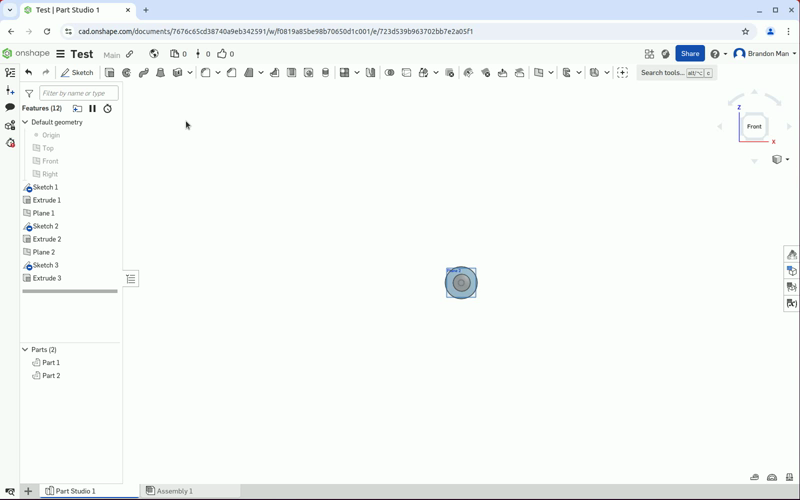
key(shift+7)
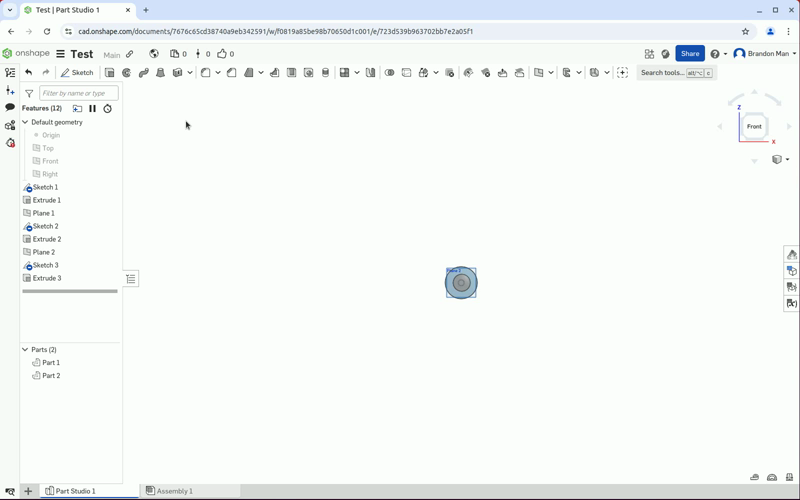
key(left, 2)
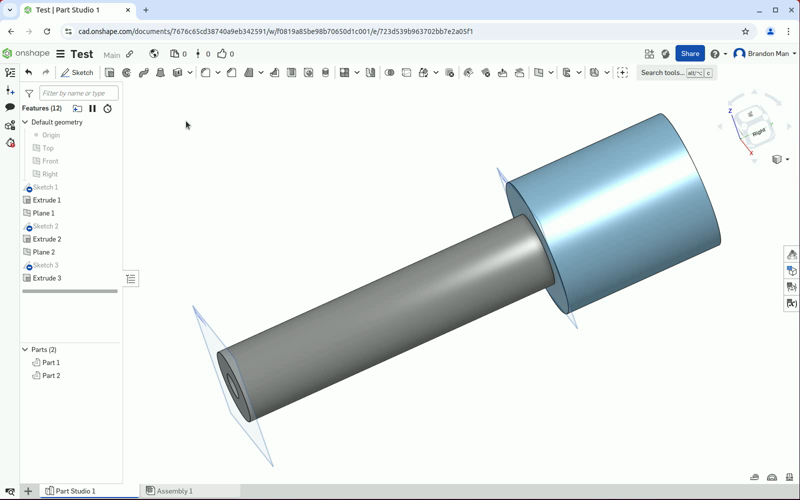
key(down, 2)
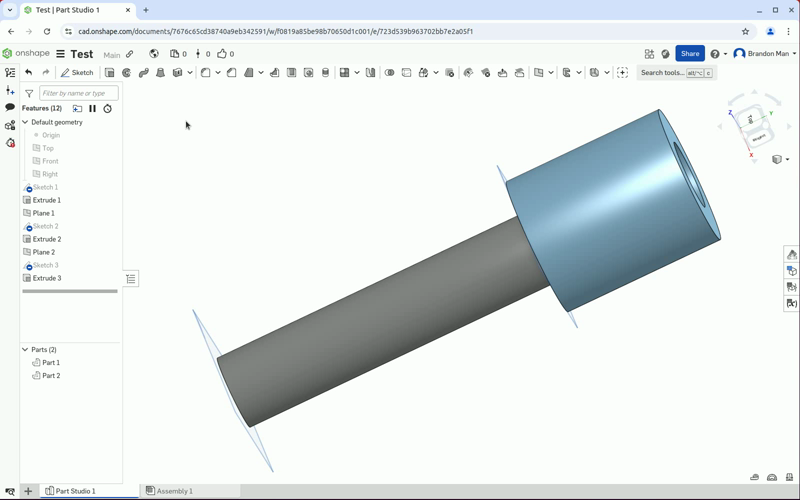
key(up, 2)
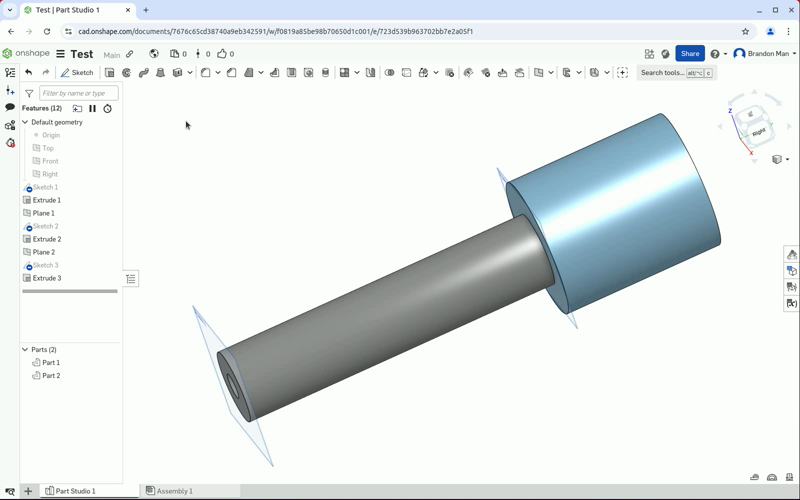
key(right, 2)
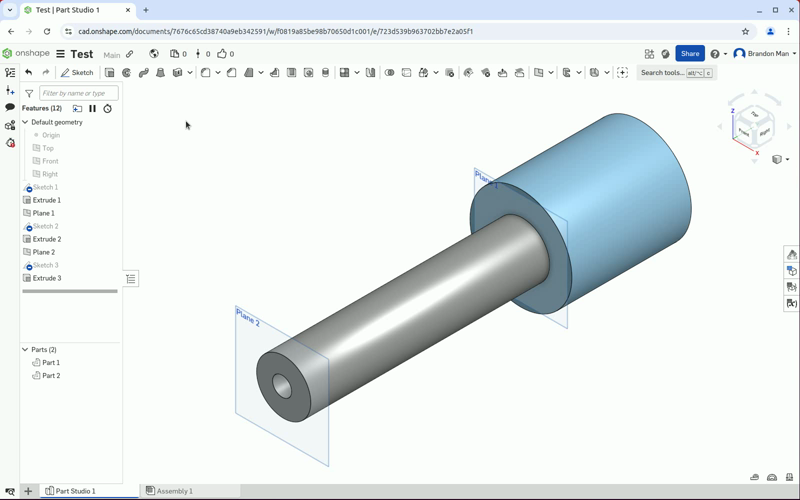
mouse_move(73, 189)
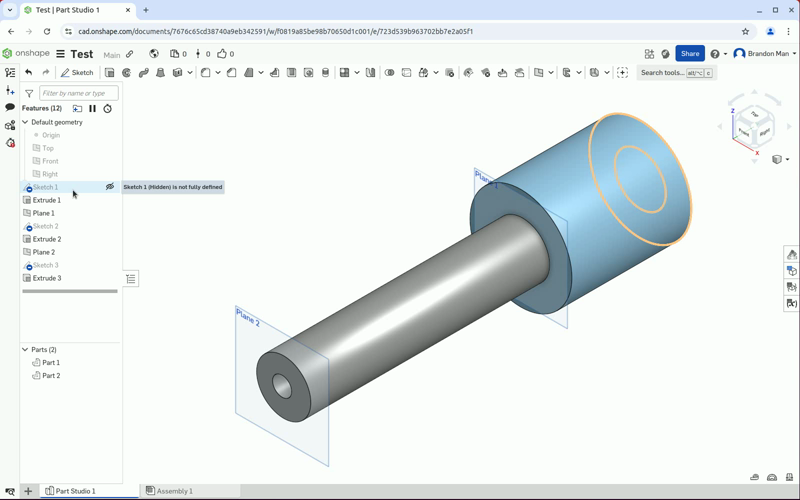
click(73, 189)